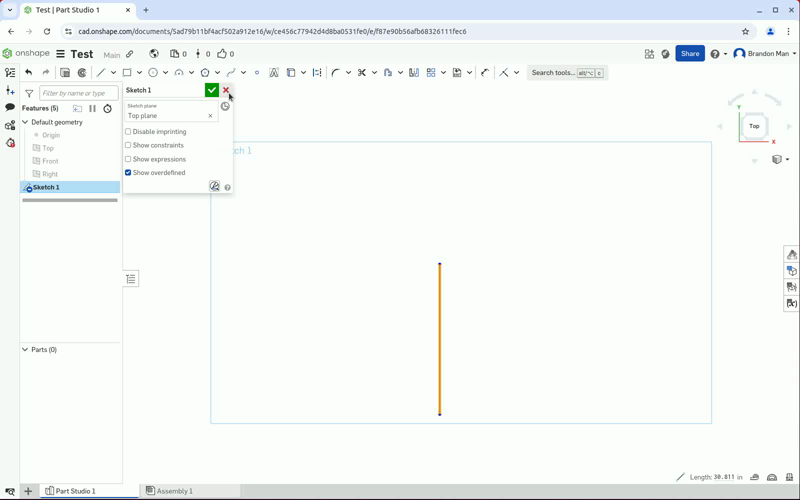
key(shift+h)
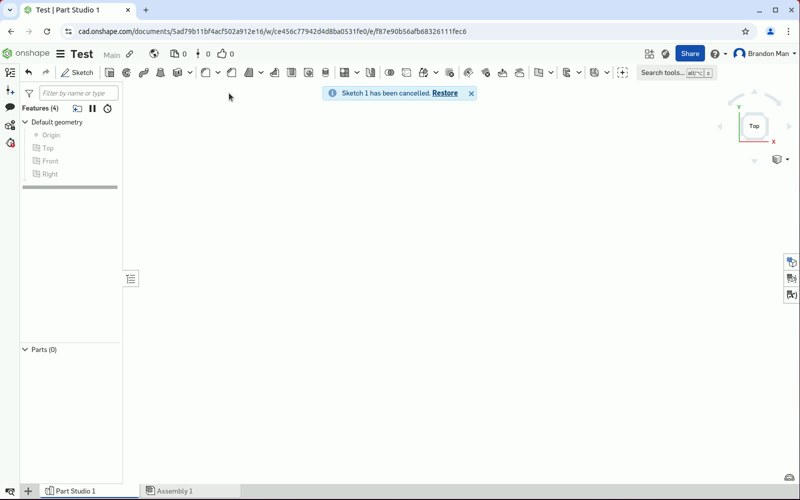
mouse_move(73, 352)
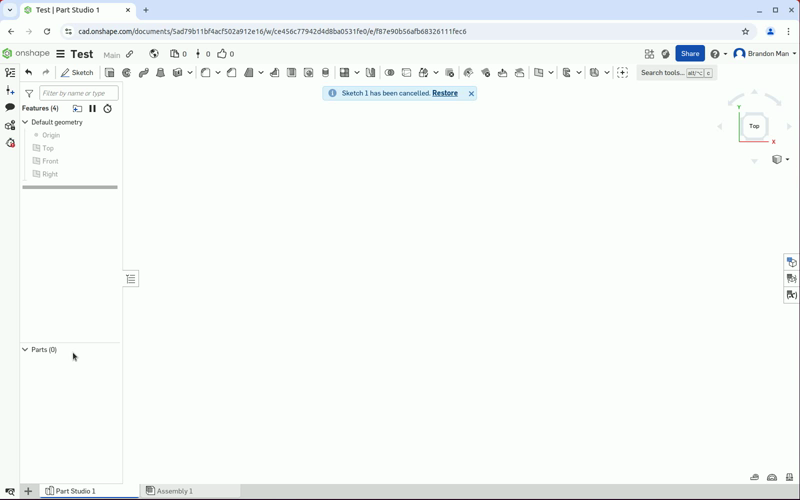
key(y)
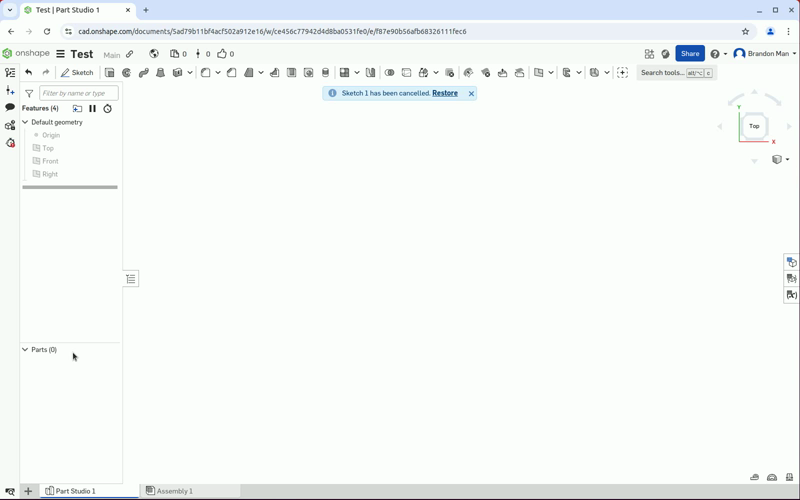
key(shift+p)
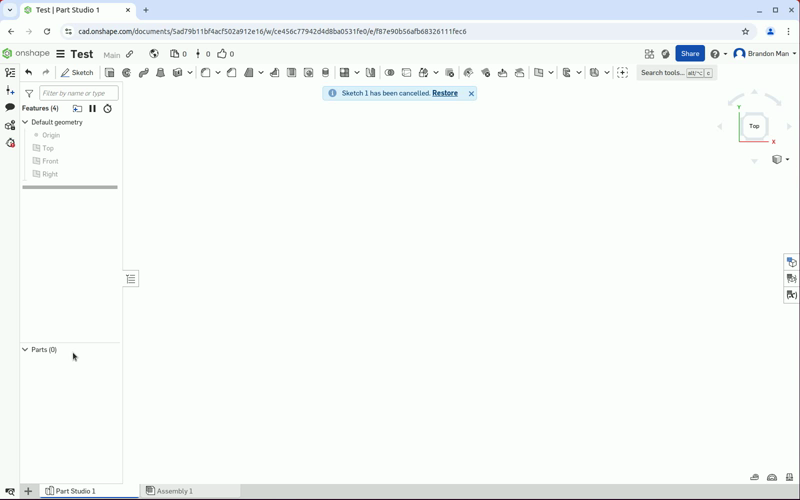
key(space)
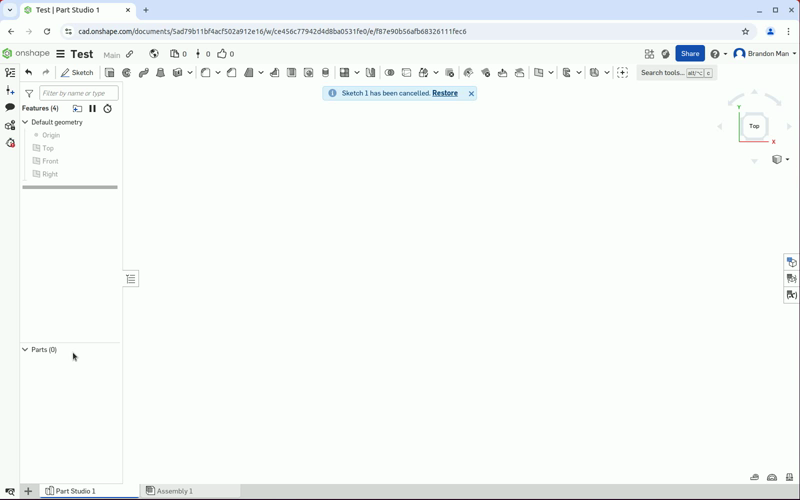
key_down(shift)
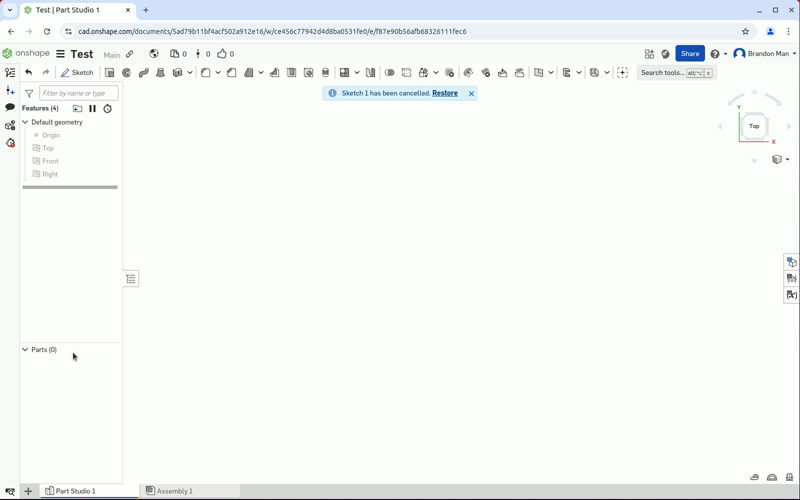
key(up)
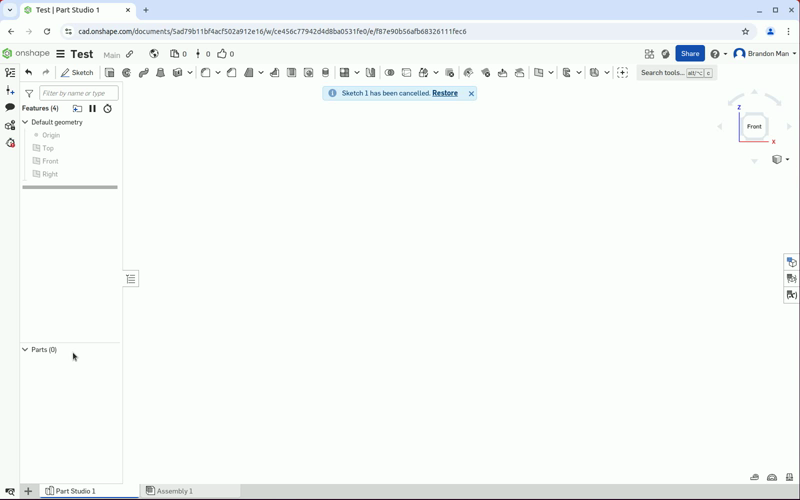
key_up(shift)
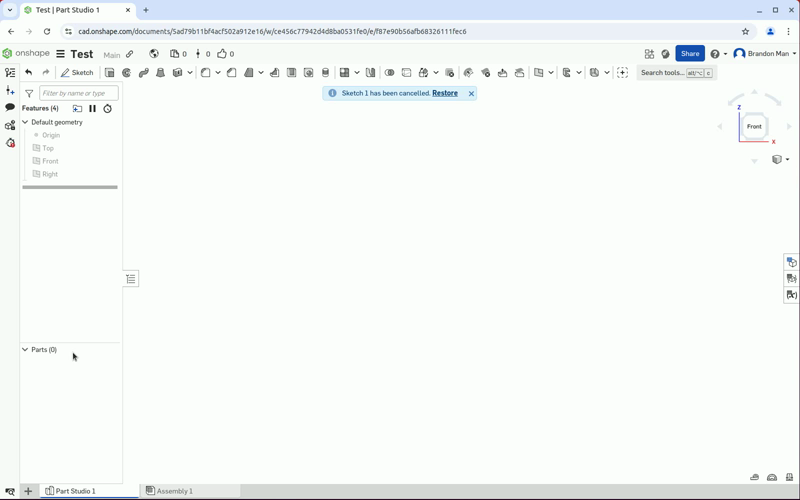
mouse_move(73, 352)
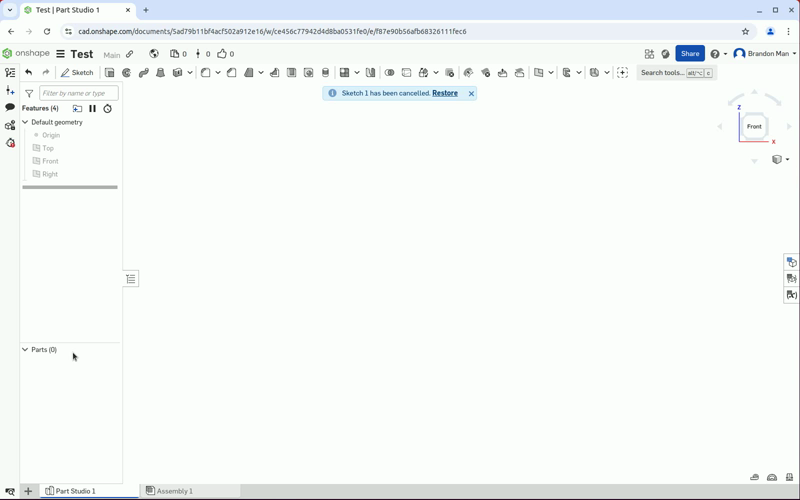
key(shift+y)
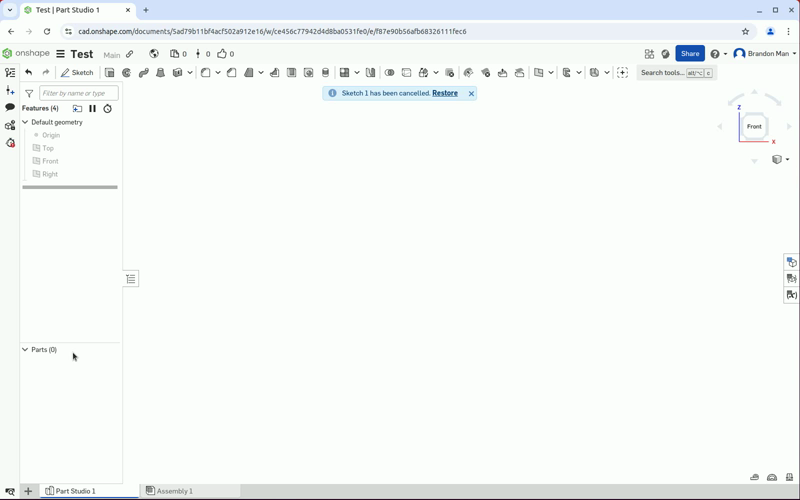
key(shift+s)
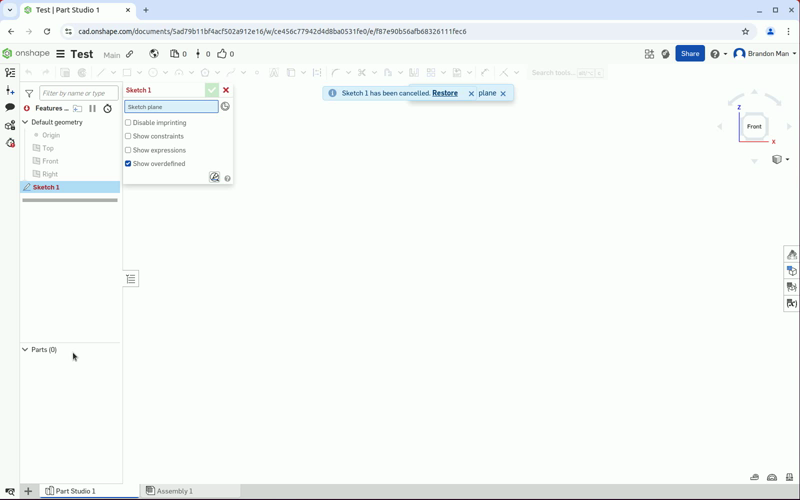
mouse_move(73, 163)
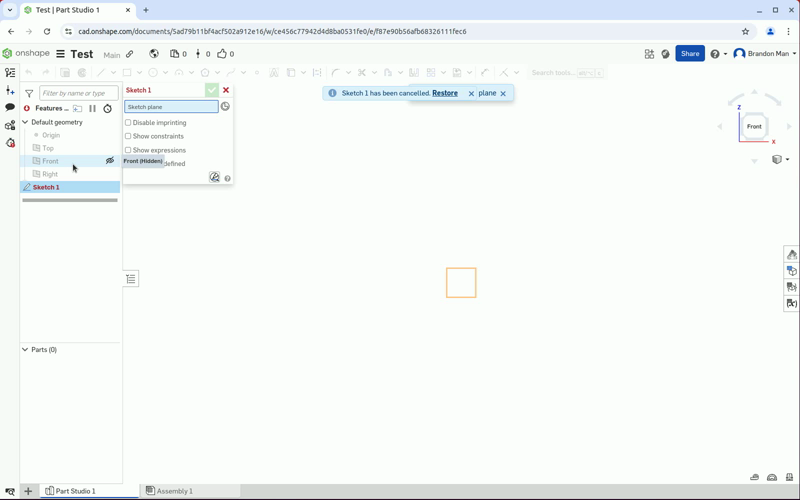
click(73, 163)
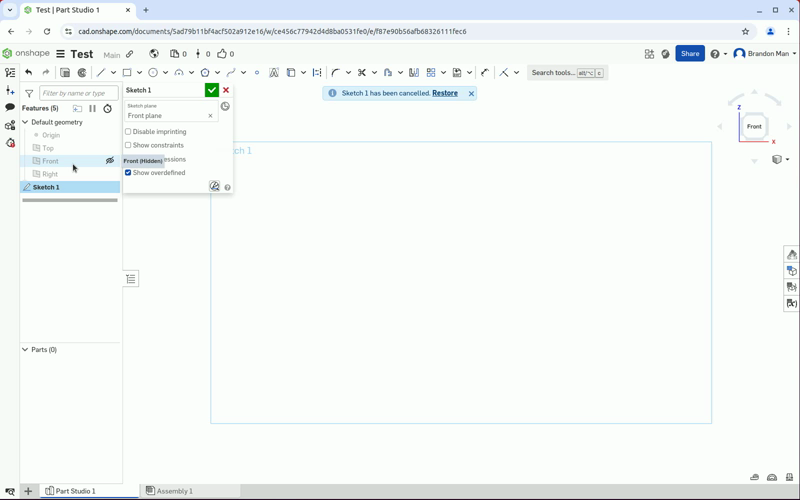
mouse_move(73, 352)
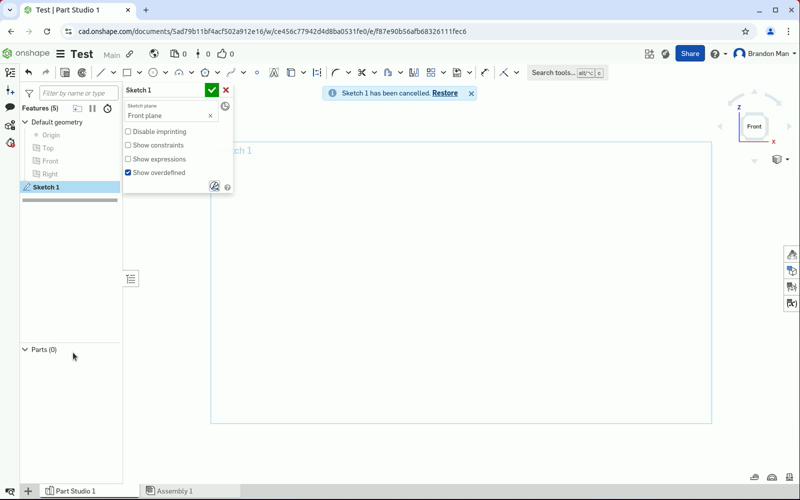
key(y)
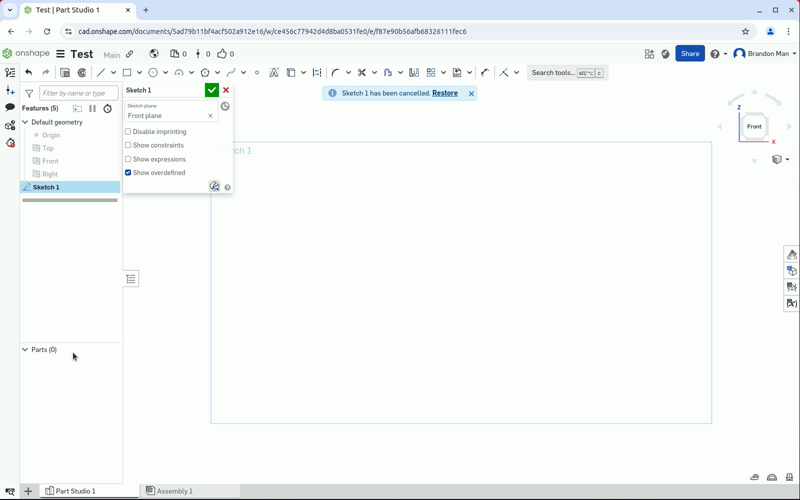
key(c)
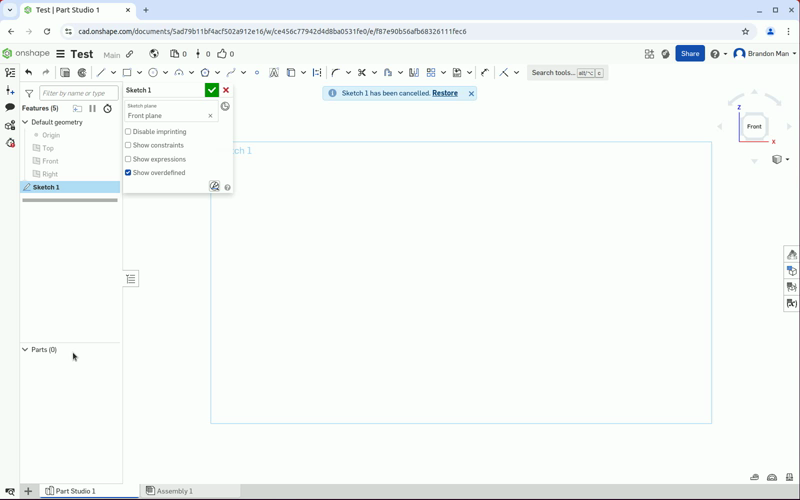
key_down(shift)
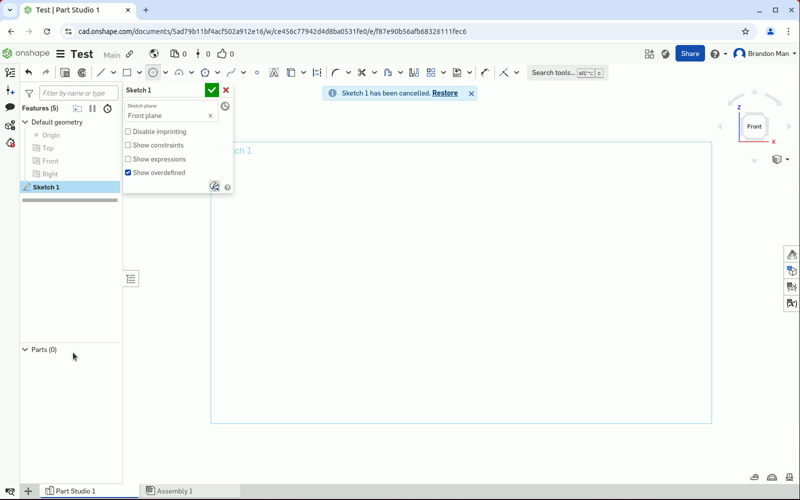
mouse_move(461, 282)
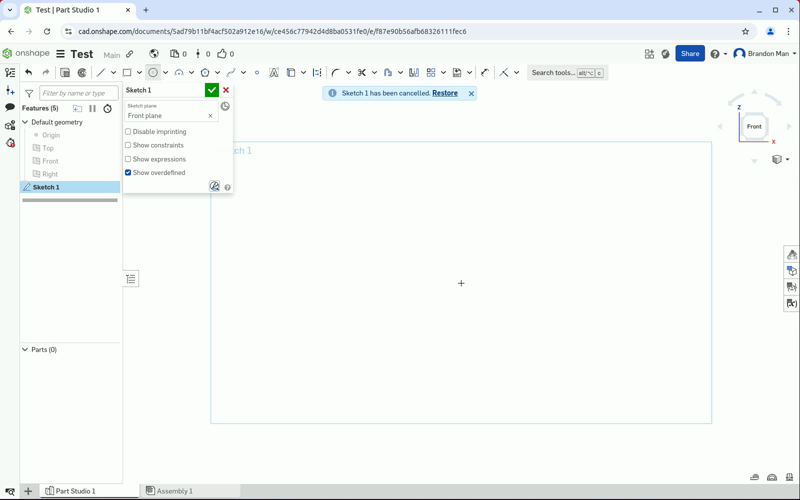
click(461, 282)
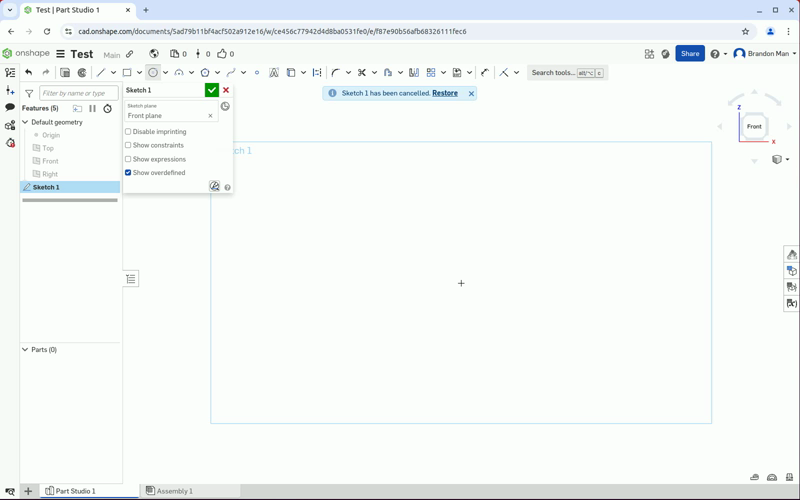
key_up(shift)
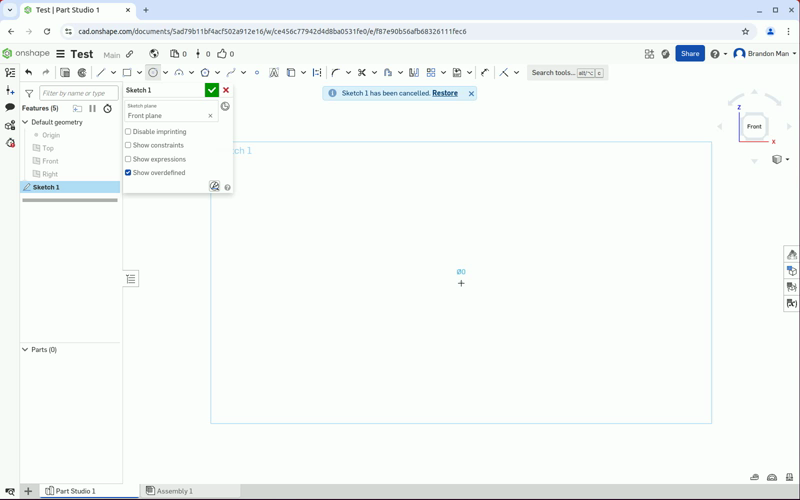
mouse_move(574, 282)
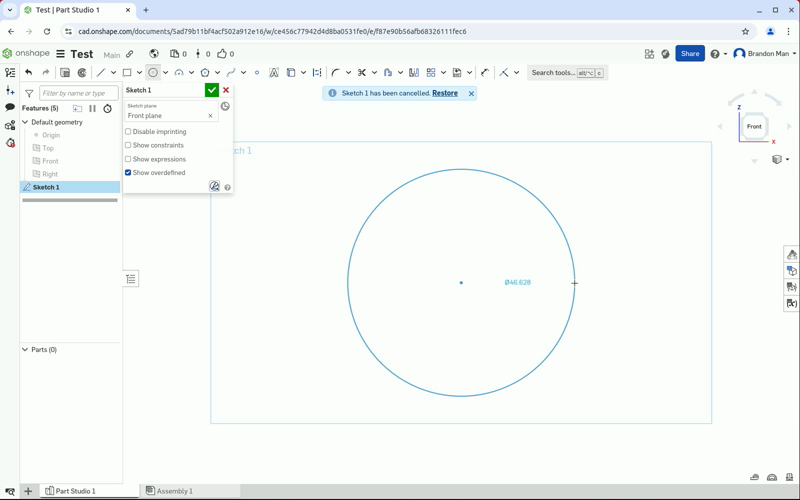
click(574, 282)
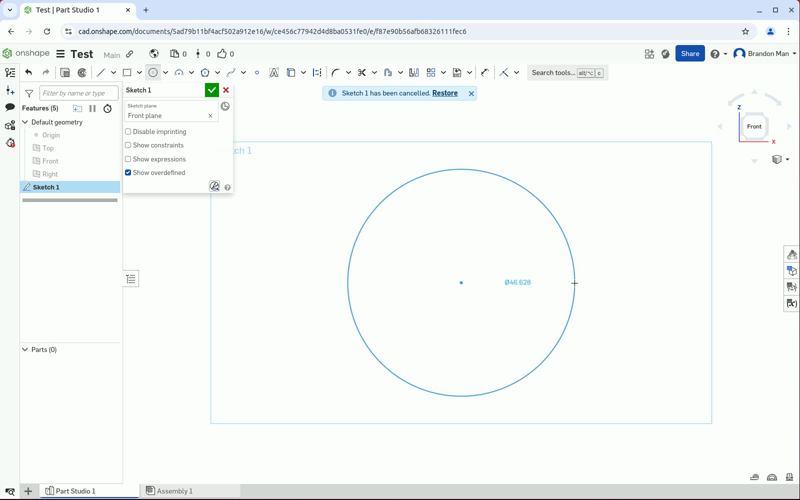
key(esc)
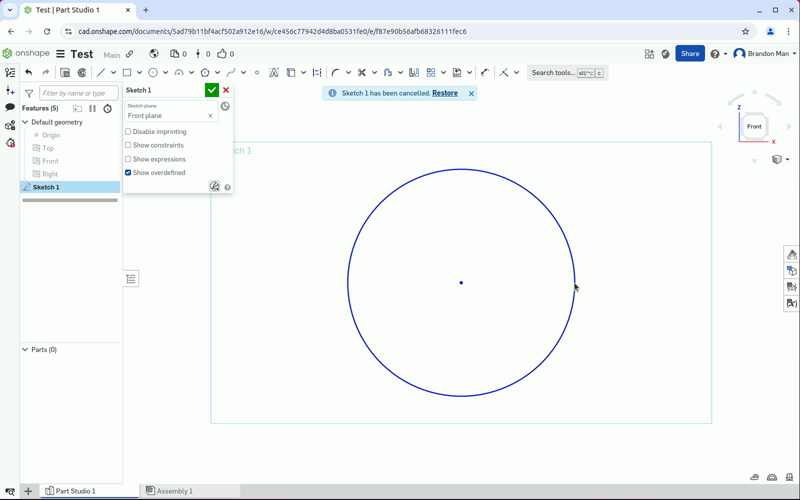
mouse_move(407, 298)
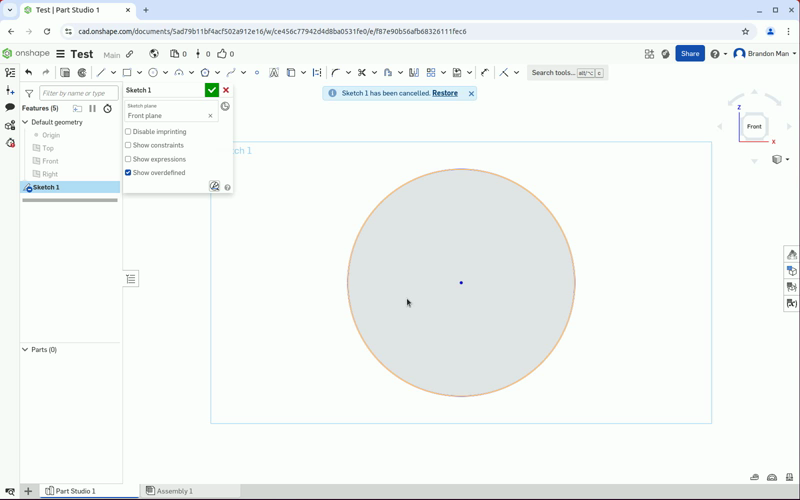
click(407, 298)
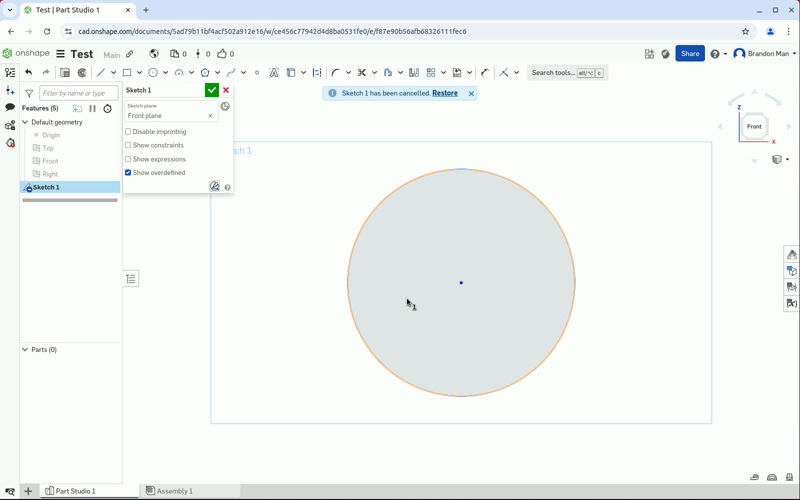
mouse_move(73, 352)
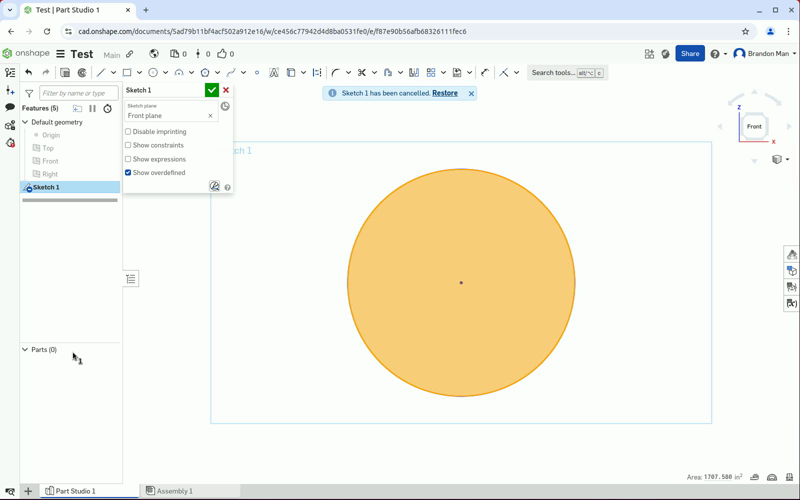
key(shift+y)
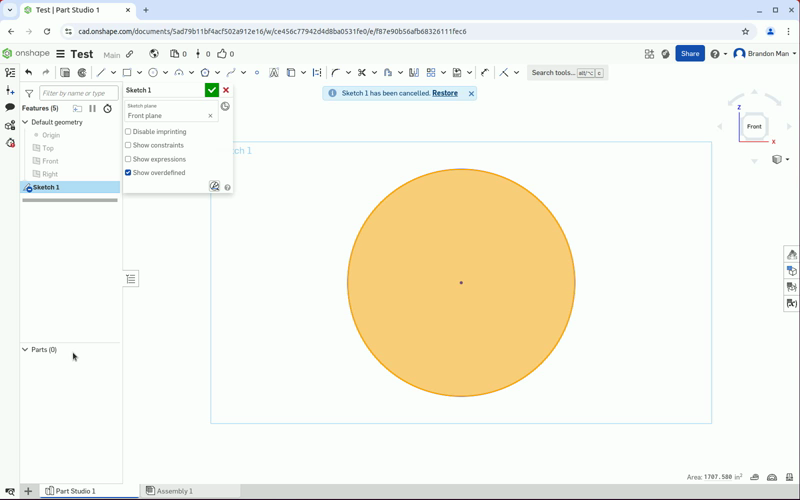
key(shift+e)
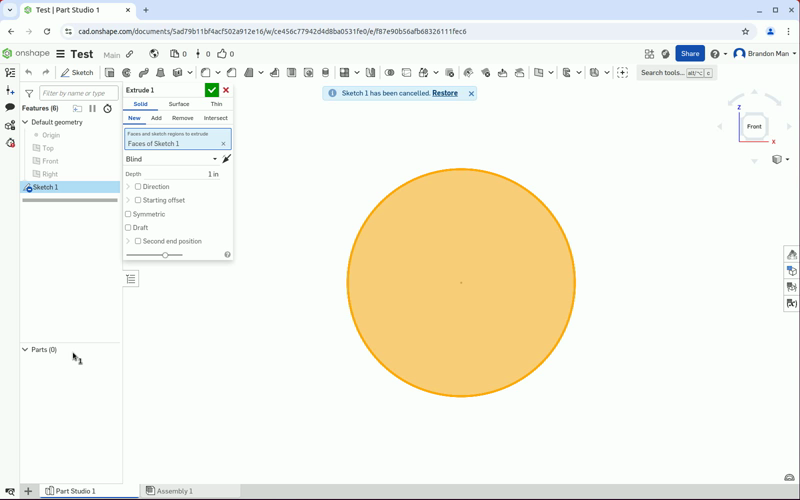
mouse_move(143, 106)
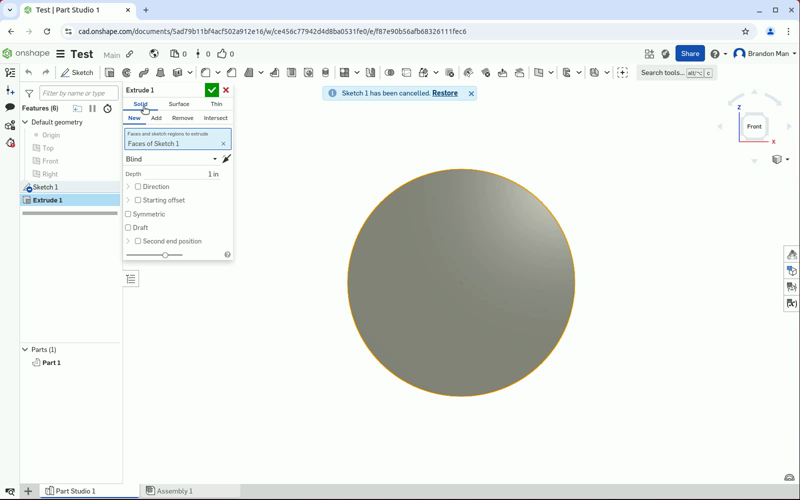
click(143, 106)
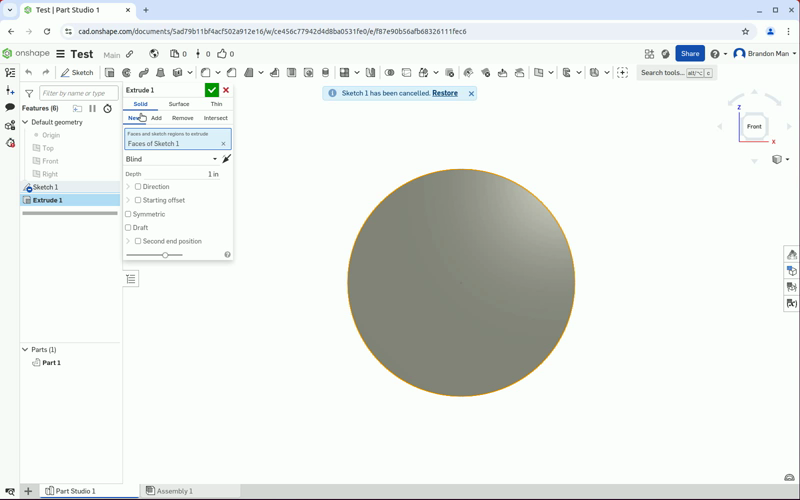
mouse_move(137, 120)
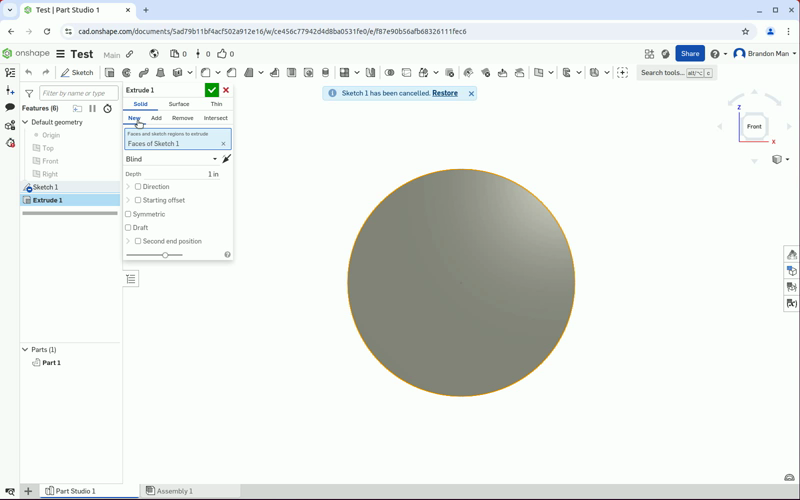
click(137, 120)
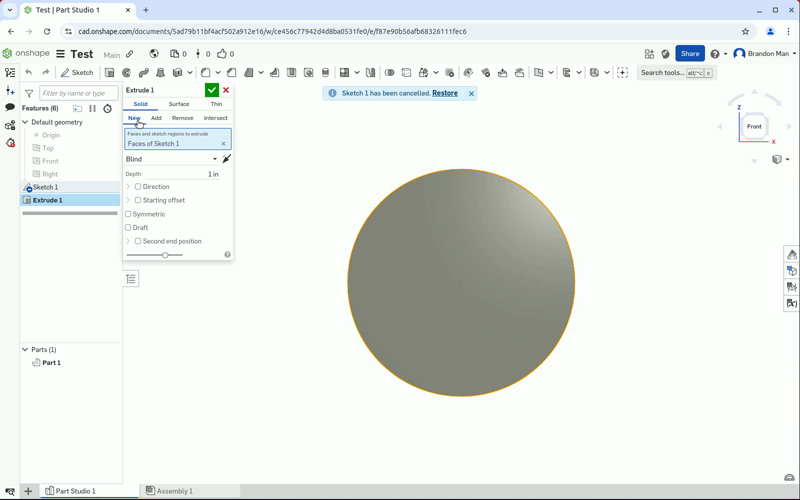
key(tab, 4)
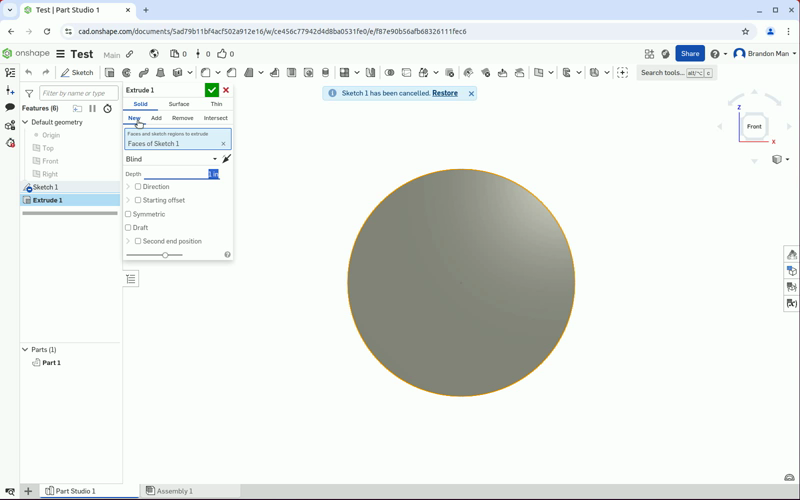
text(1.204)
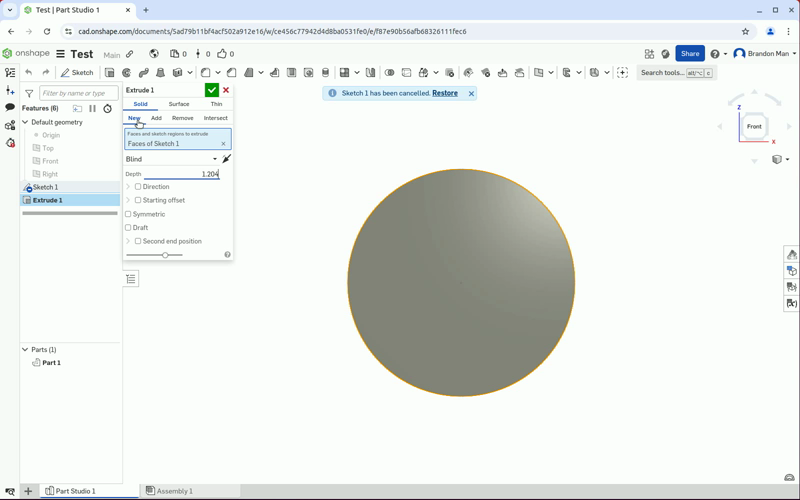
key(enter)
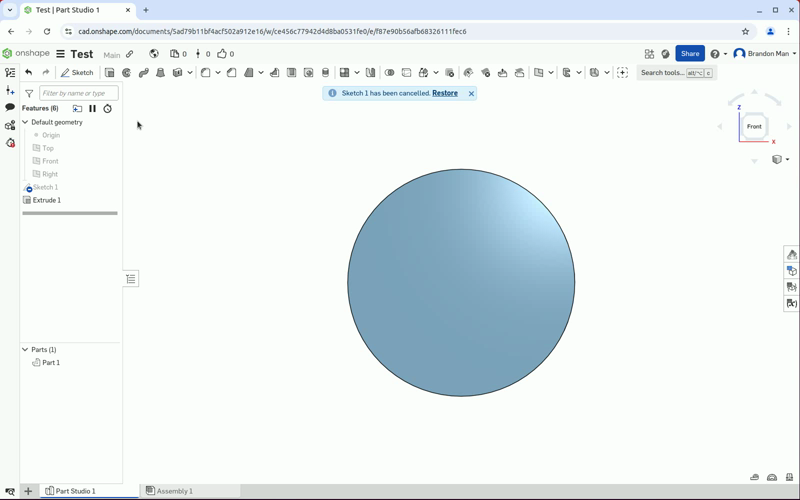
key(shift+h)
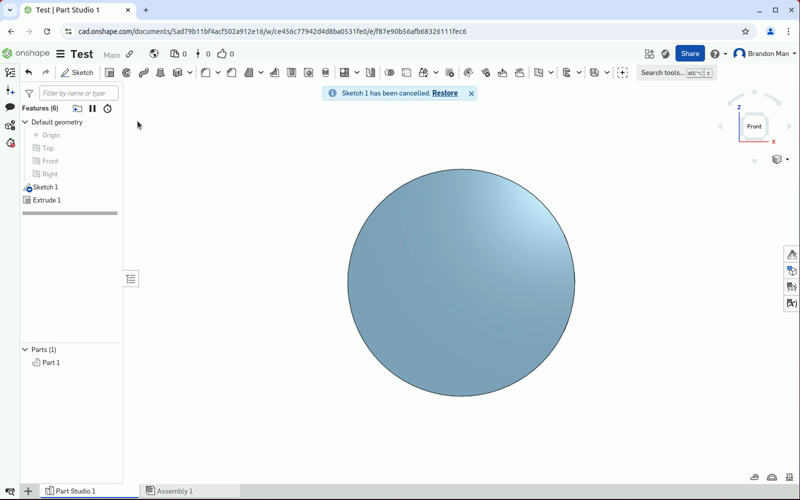
key(shift+h)
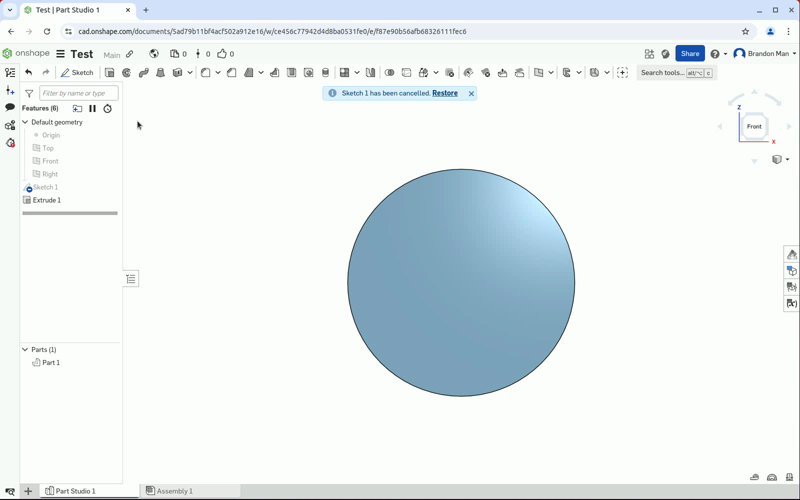
mouse_move(73, 189)
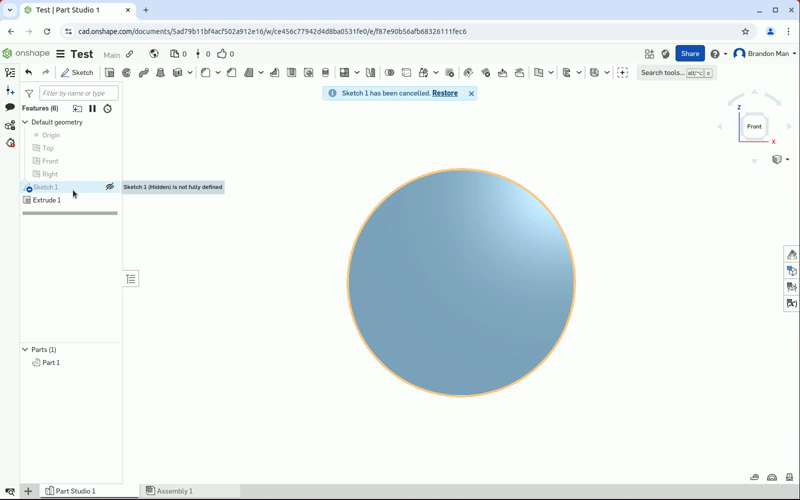
click(73, 189)
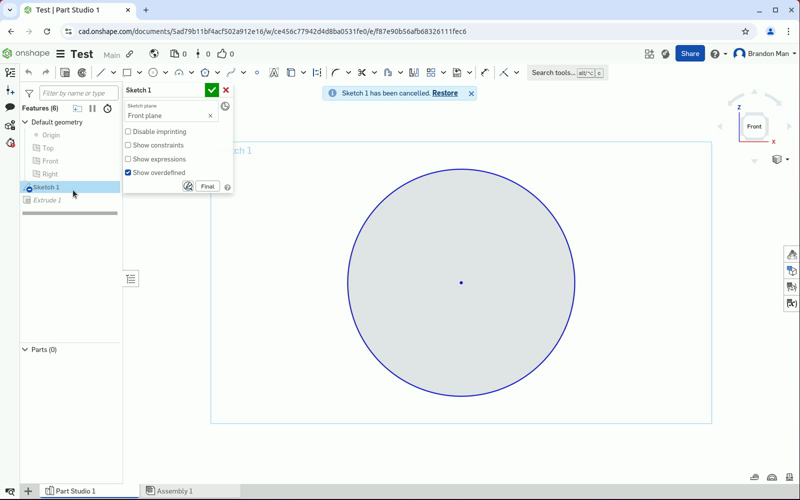
mouse_move(229, 92)
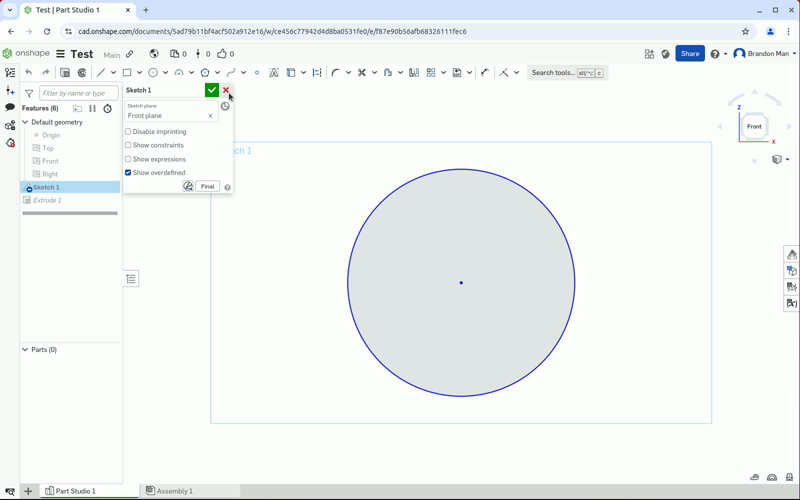
click(229, 92)
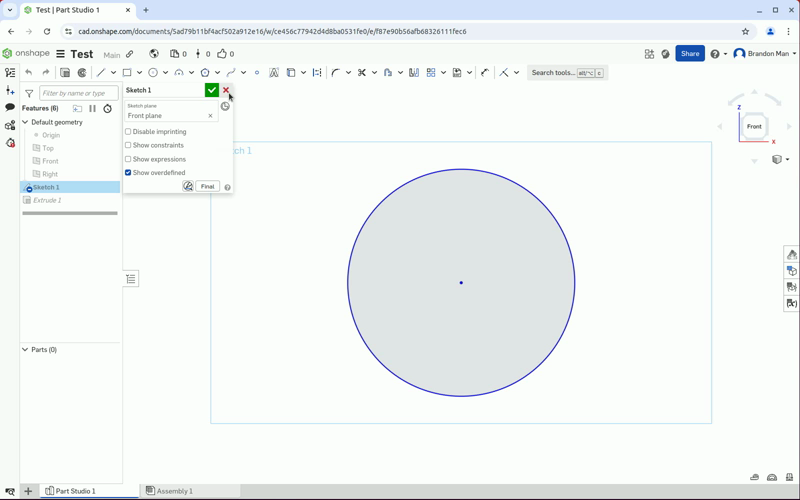
key(shift+s)
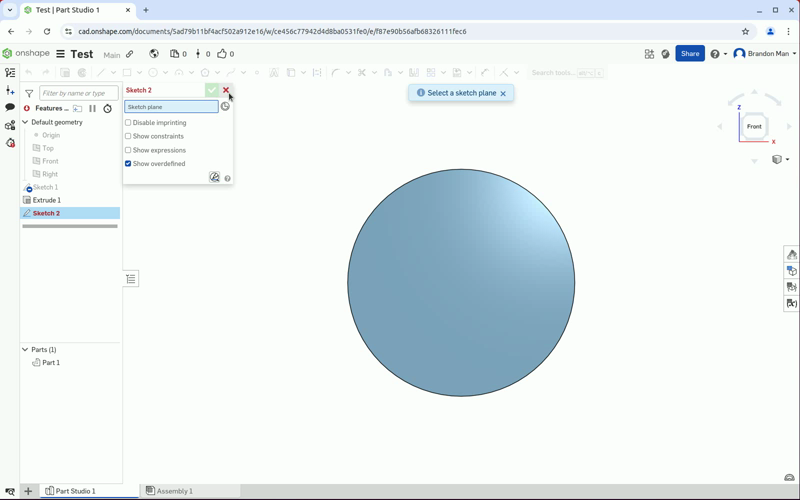
mouse_move(73, 163)
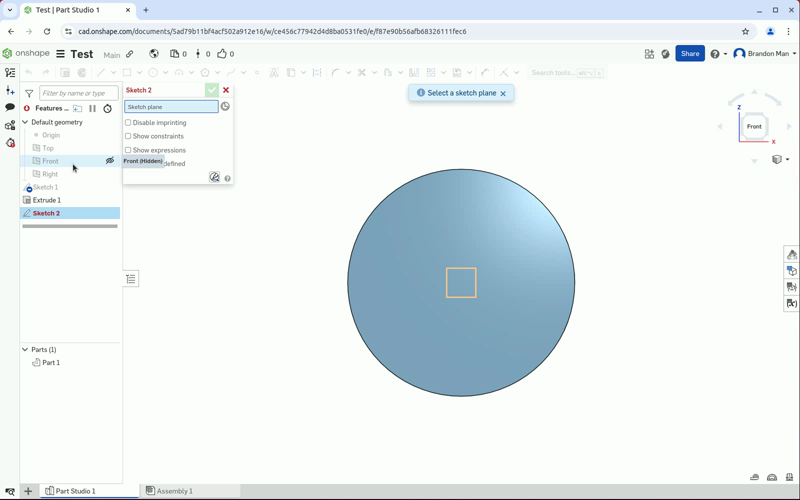
click(73, 163)
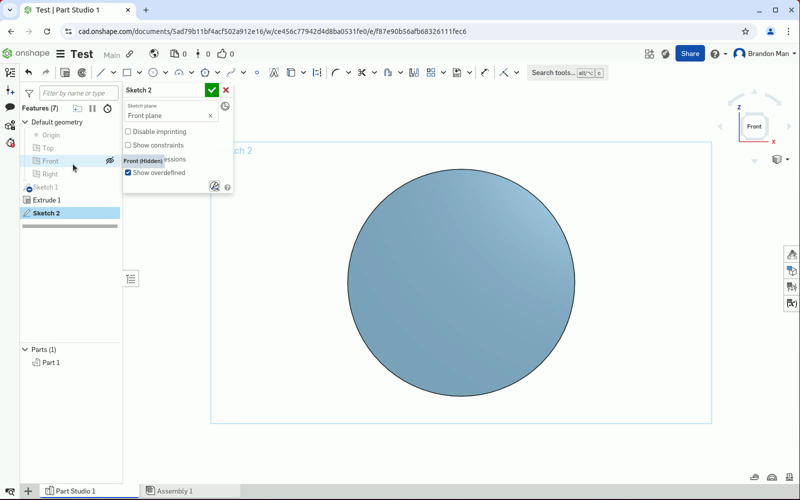
mouse_move(73, 352)
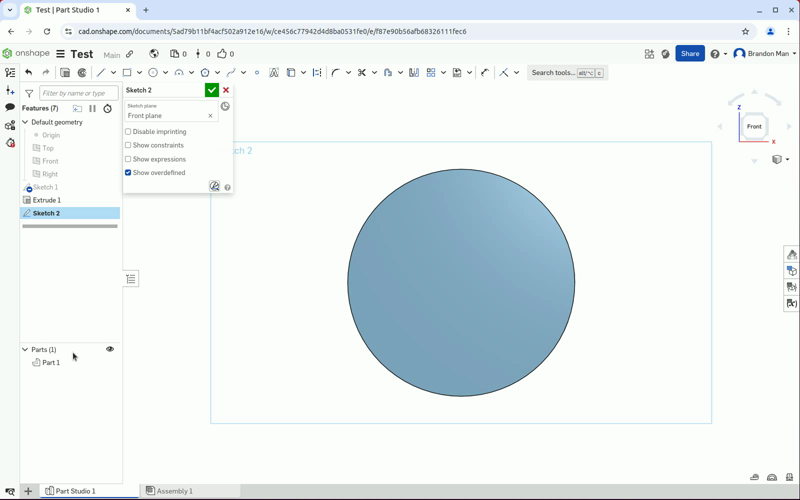
key(y)
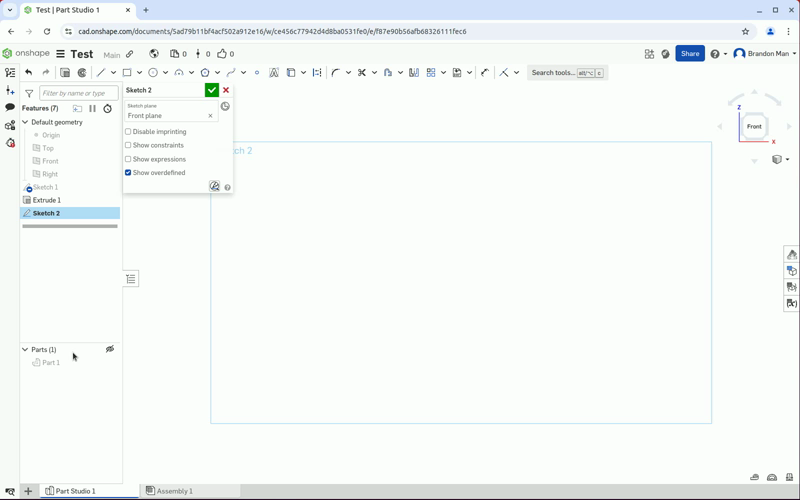
key(c)
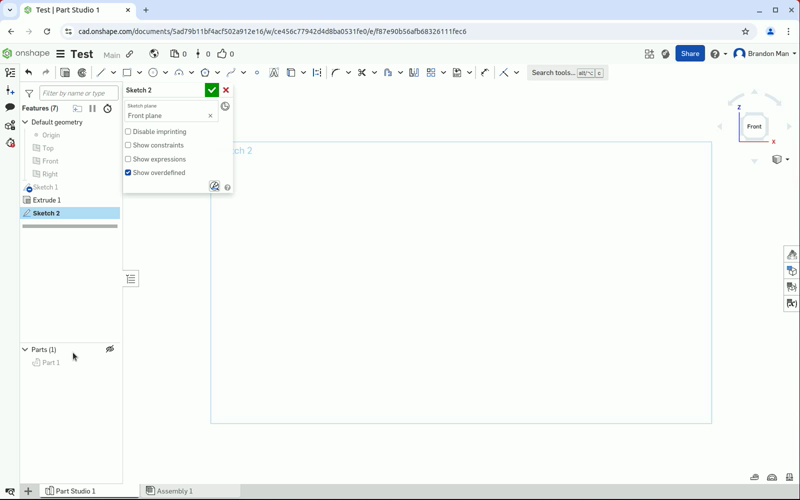
key_down(shift)
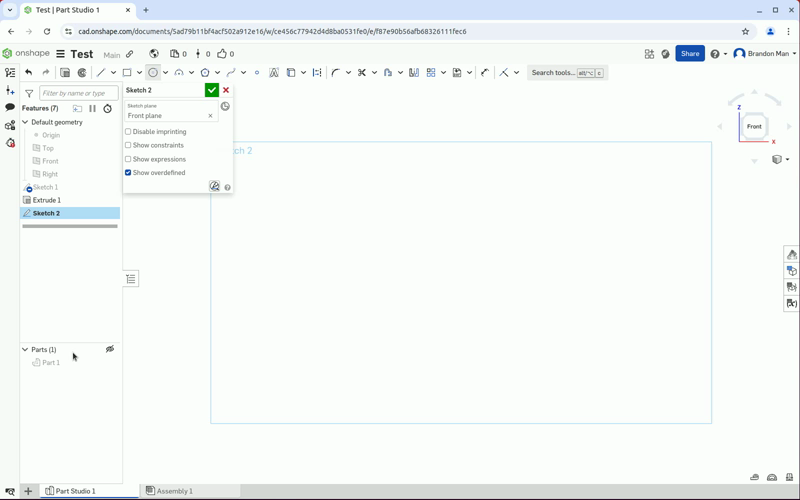
mouse_move(461, 282)
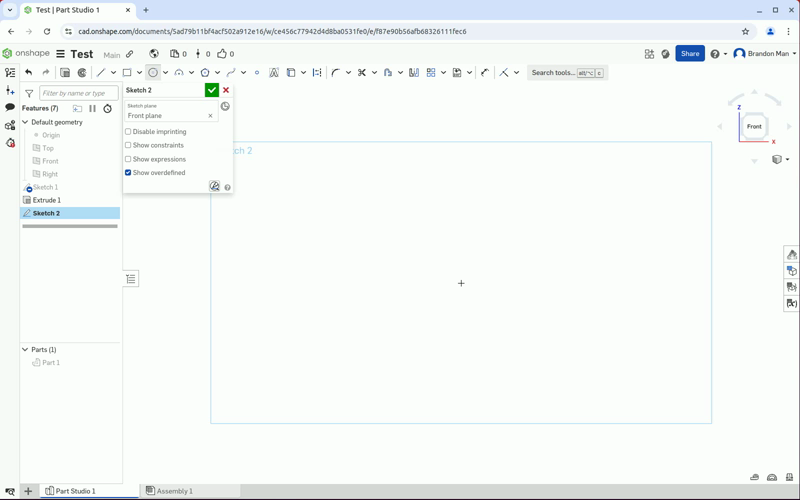
click(461, 282)
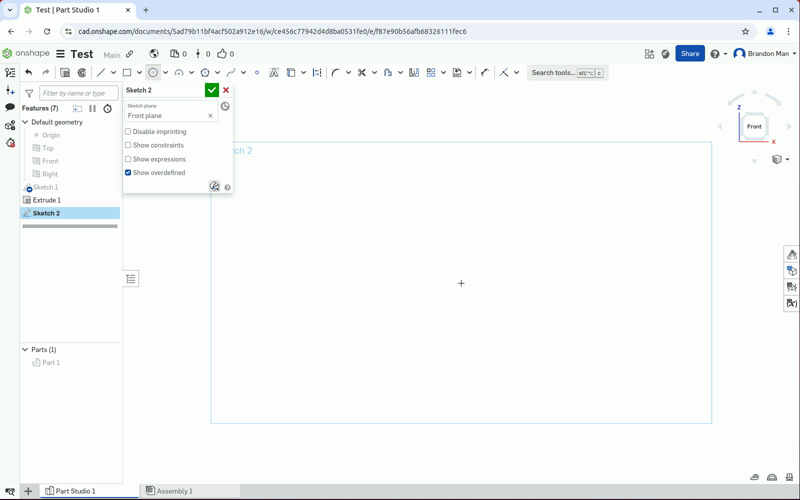
key_up(shift)
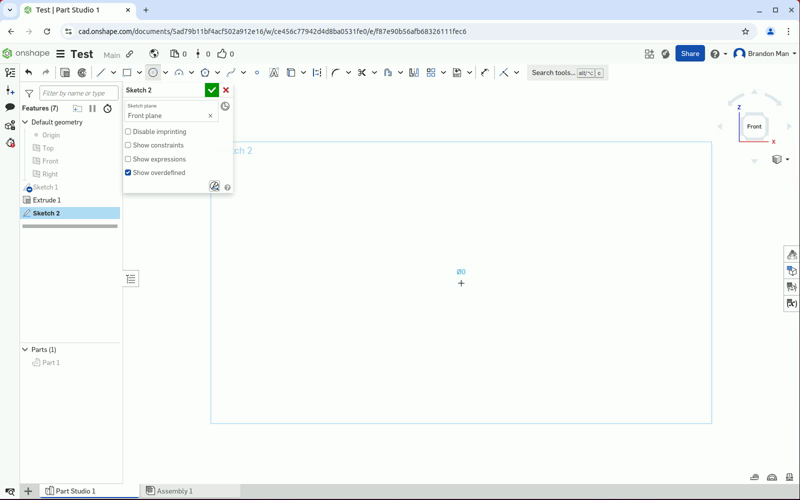
mouse_move(574, 282)
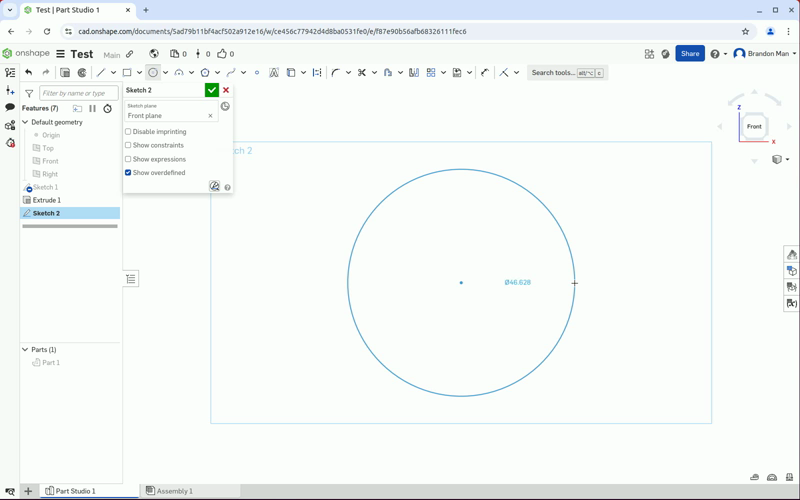
click(574, 282)
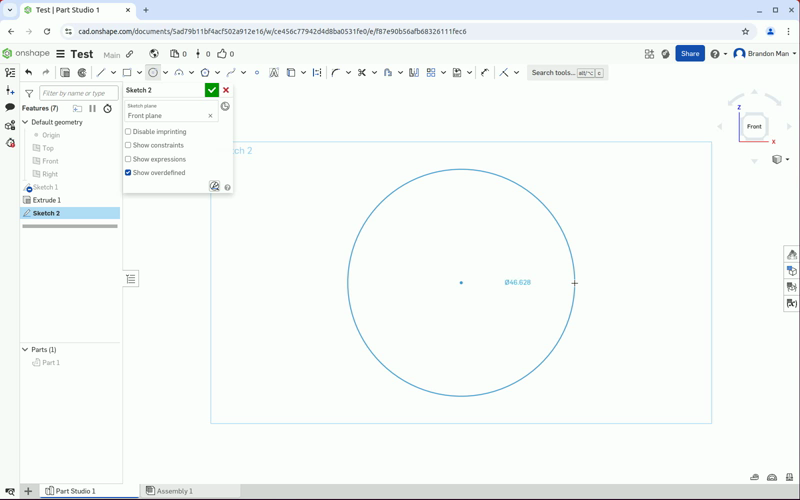
key(esc)
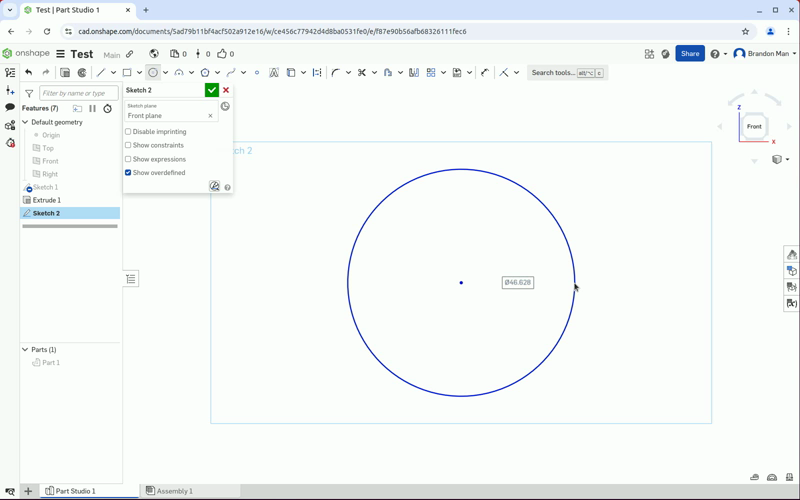
key(c)
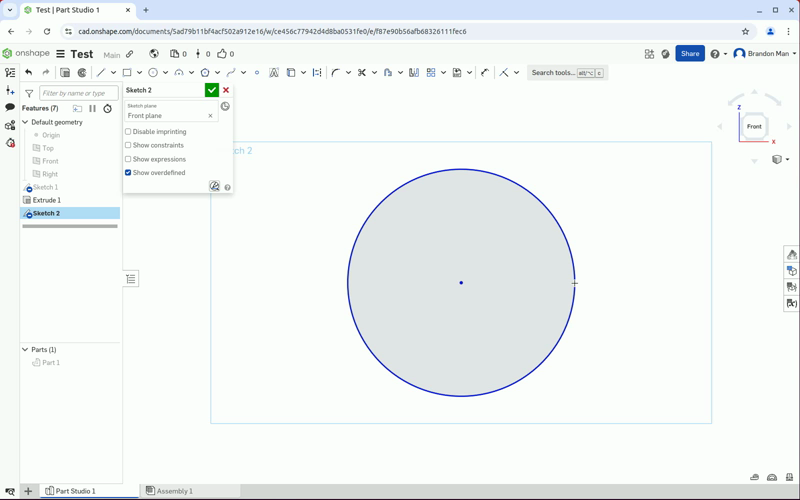
key_down(shift)
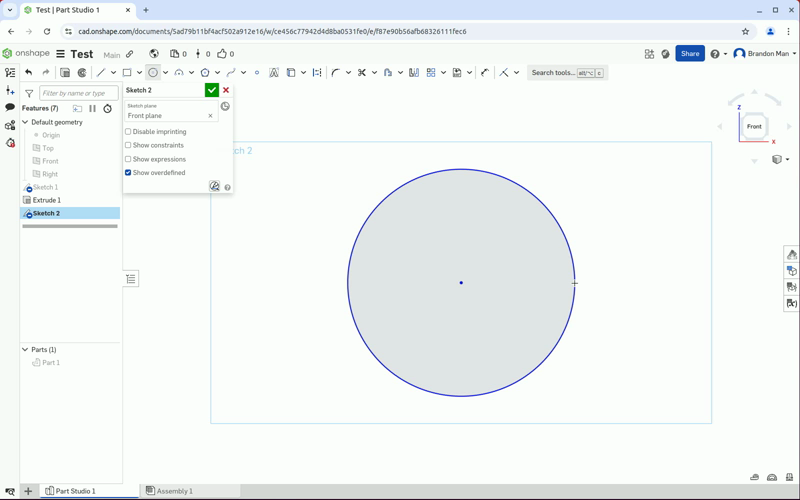
mouse_move(461, 348)
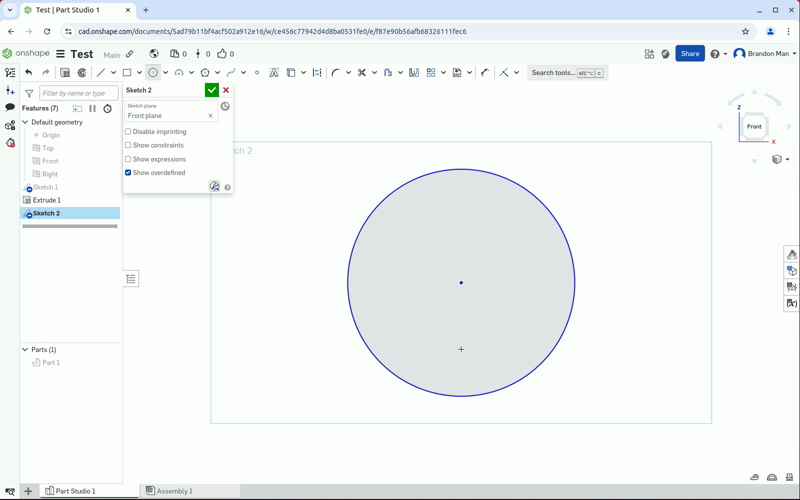
click(461, 348)
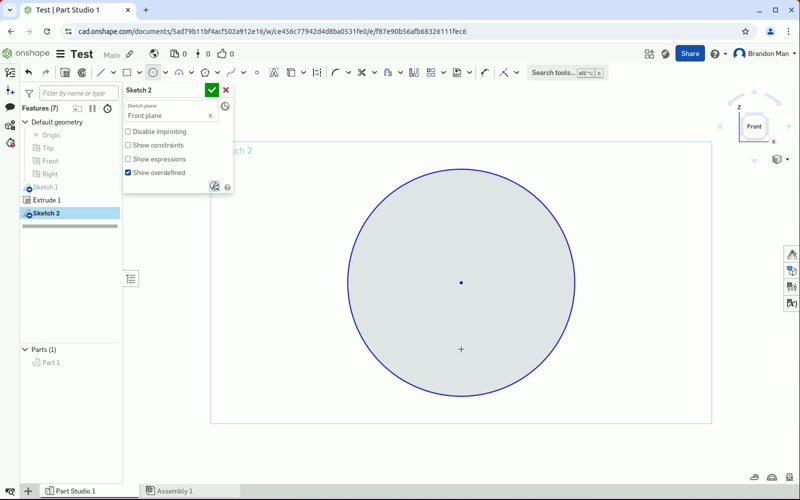
key_up(shift)
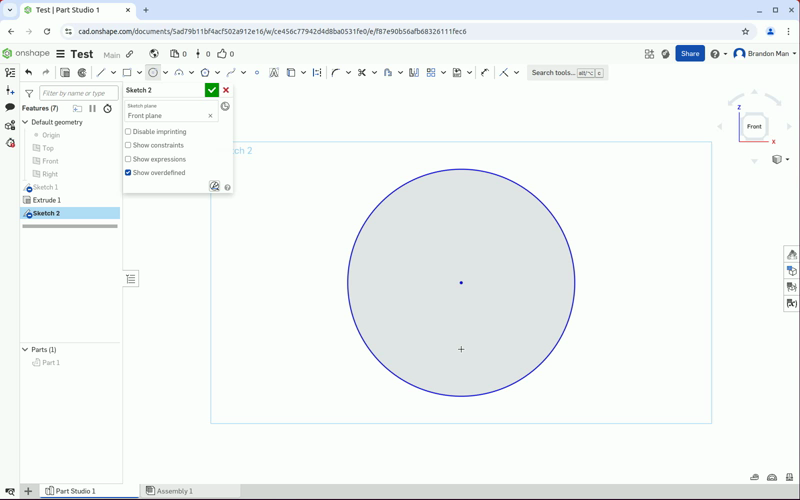
mouse_move(482, 348)
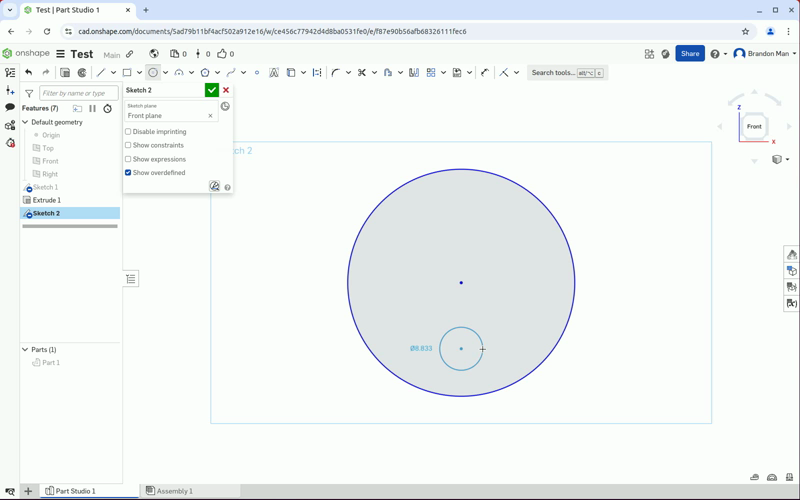
click(482, 348)
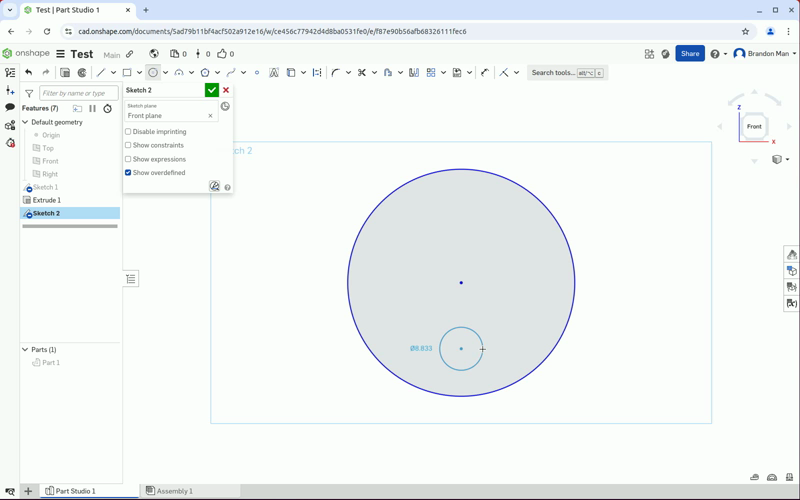
key(esc)
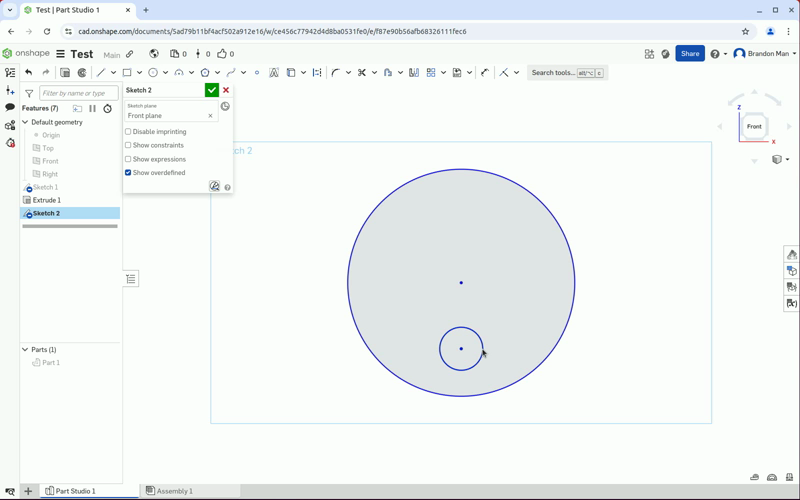
key(c)
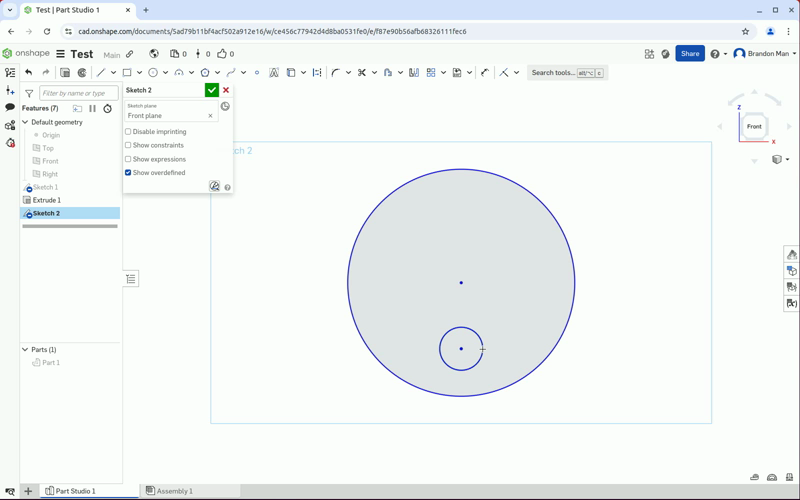
key_down(shift)
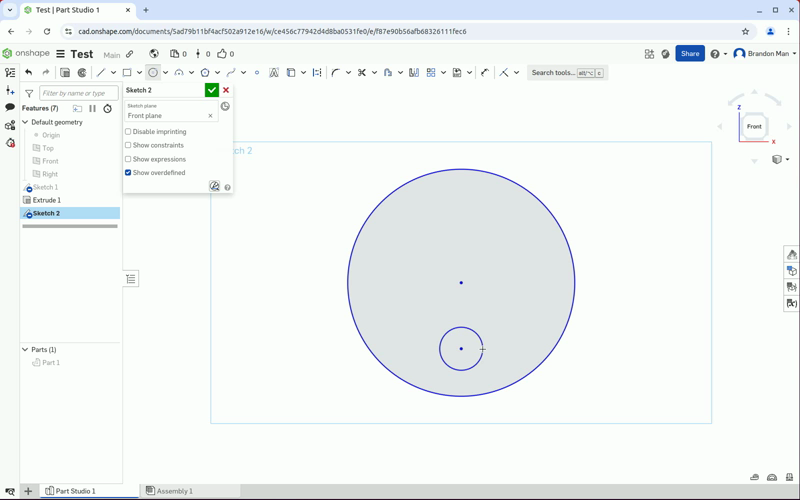
mouse_move(461, 282)
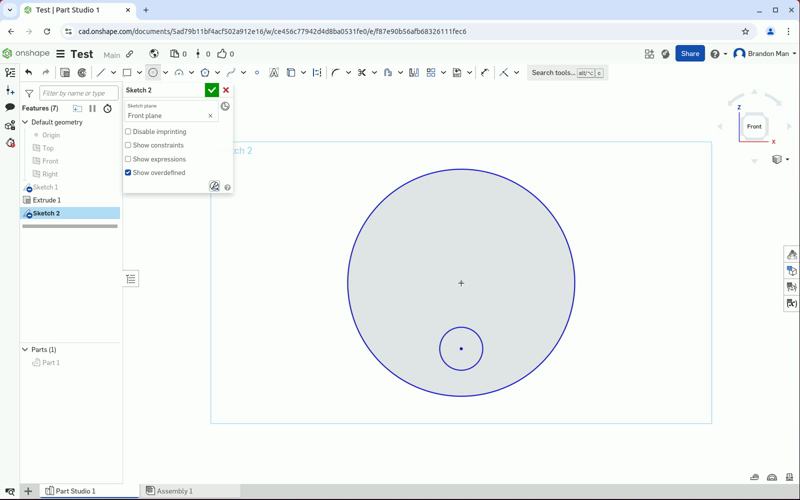
click(461, 282)
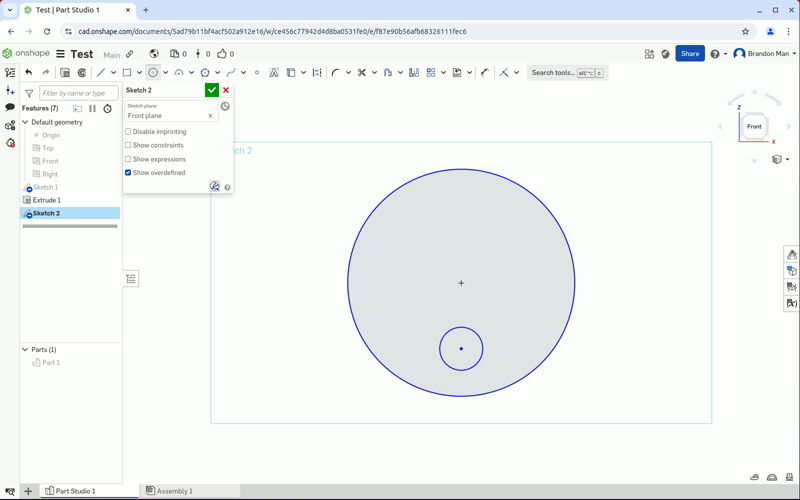
key_up(shift)
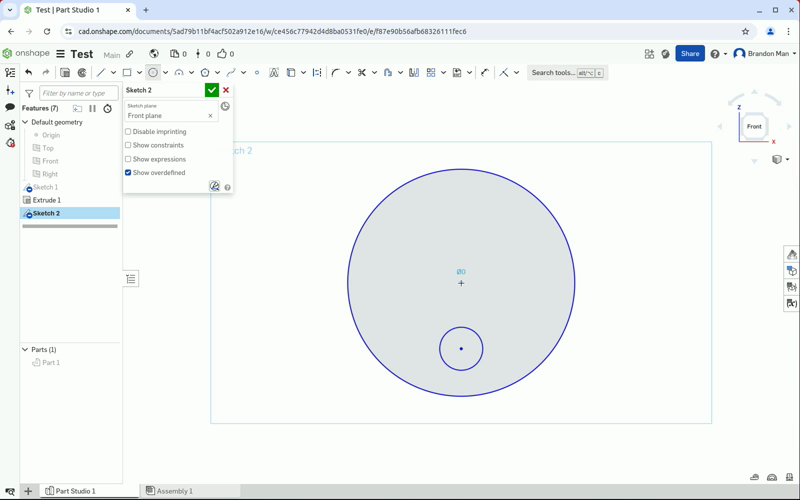
mouse_move(482, 282)
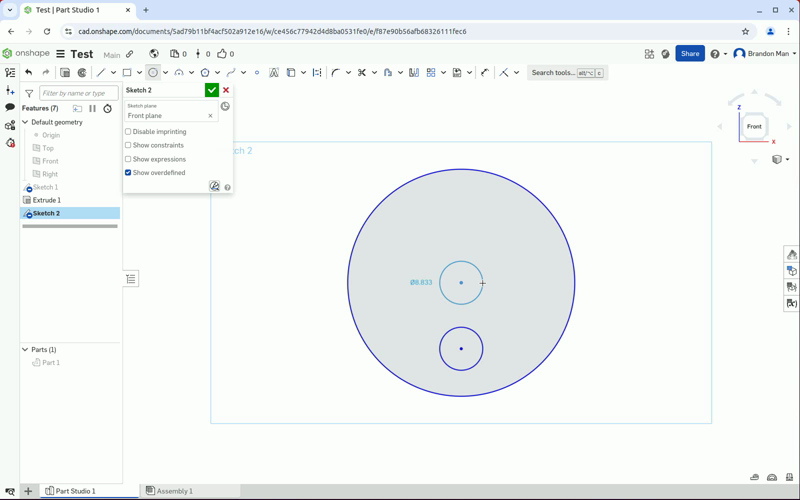
click(482, 282)
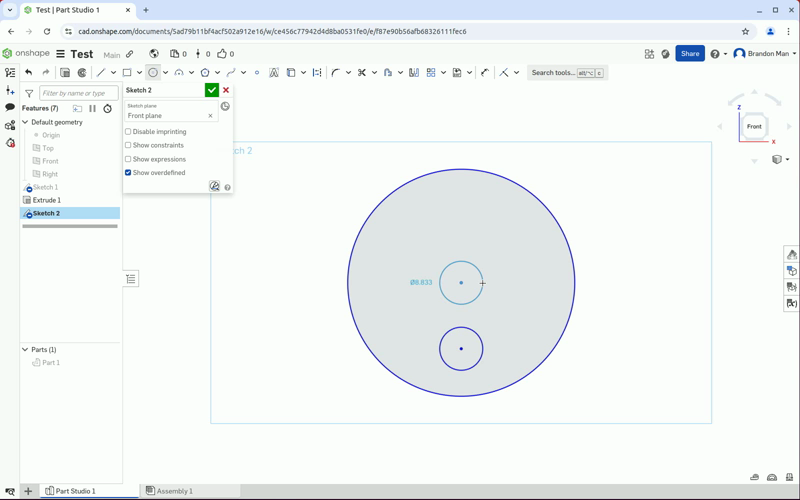
key(esc)
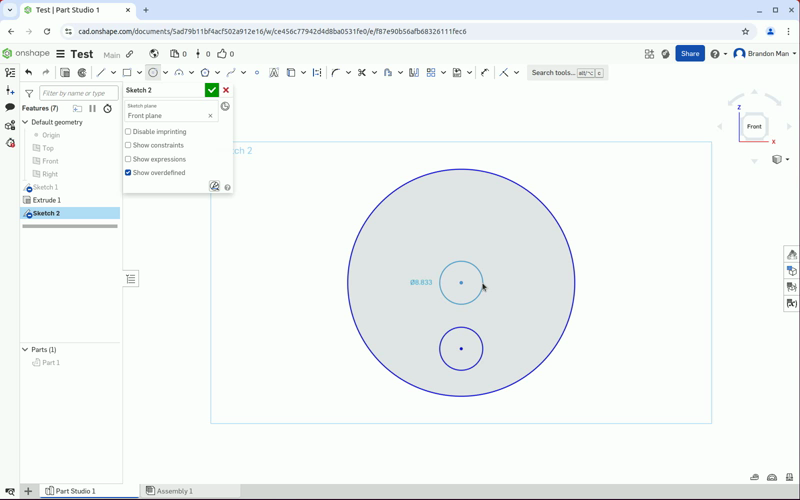
key(c)
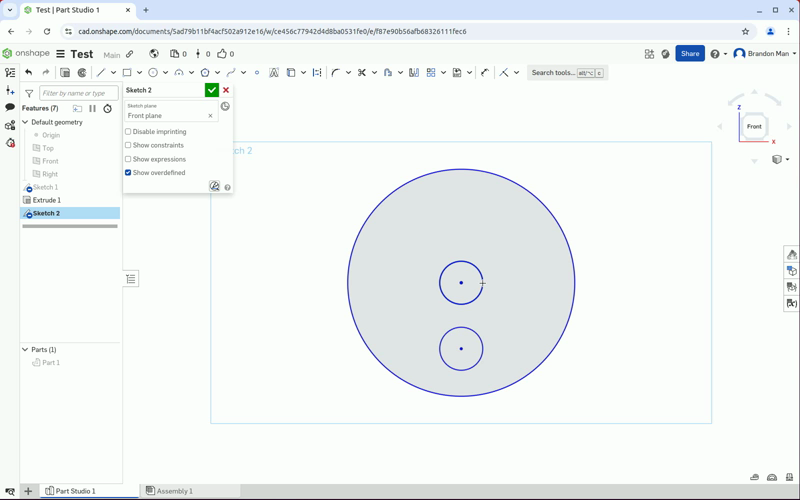
key_down(shift)
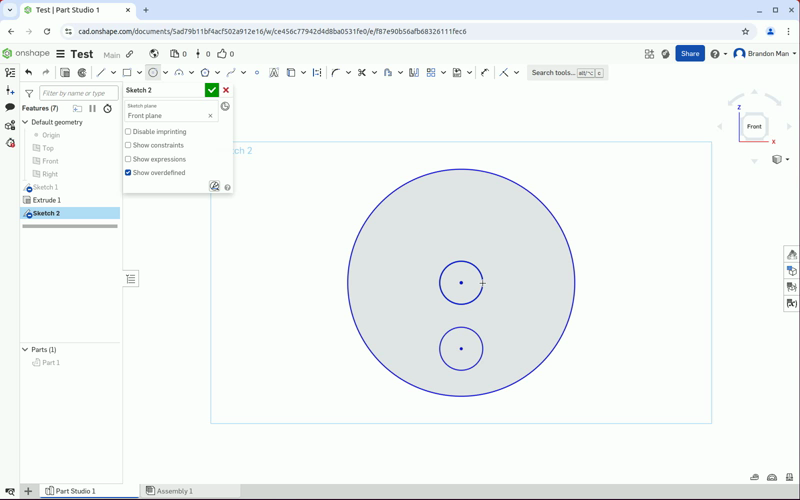
mouse_move(461, 205)
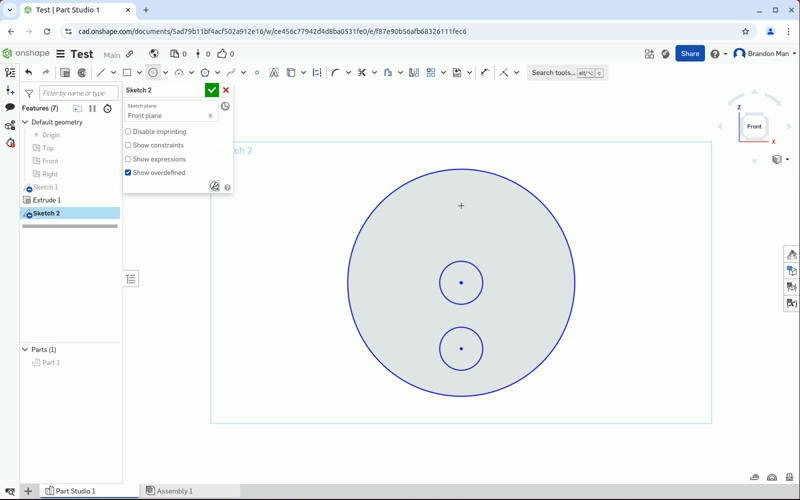
click(461, 205)
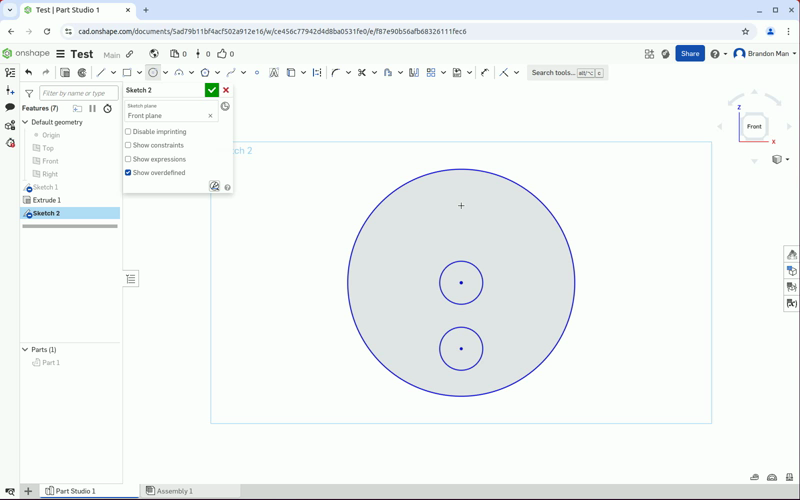
key_up(shift)
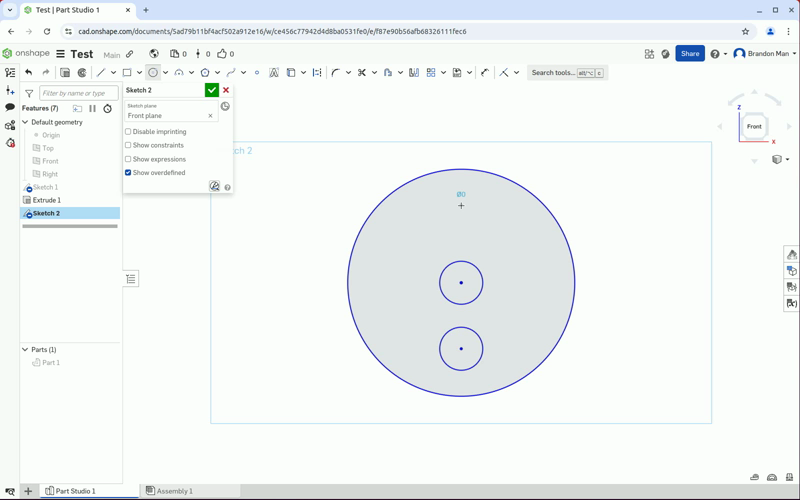
mouse_move(482, 205)
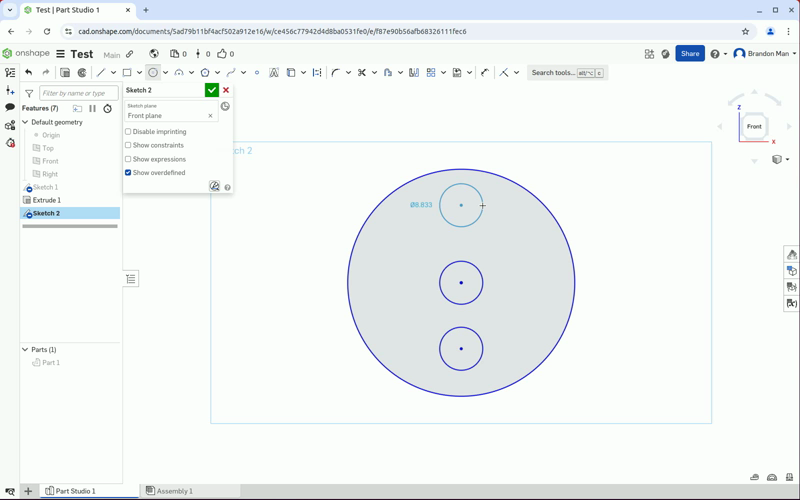
click(482, 205)
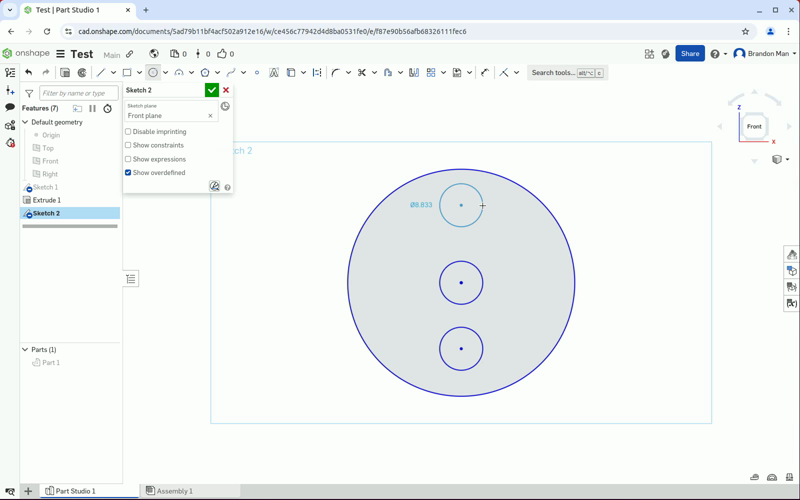
key(esc)
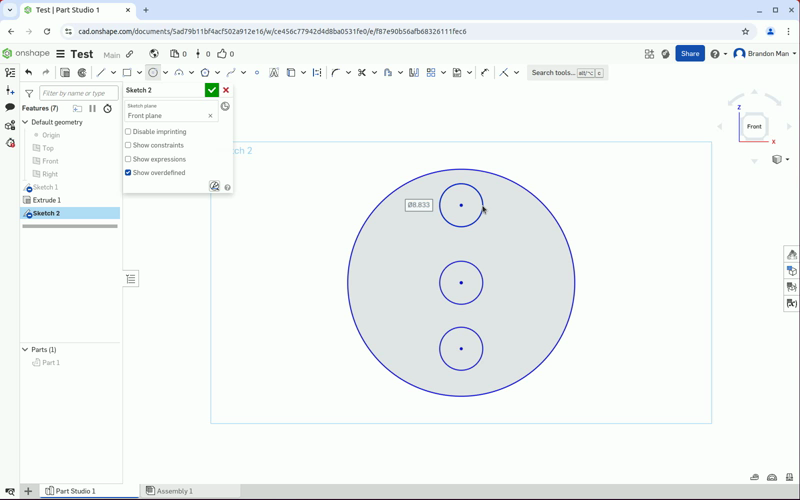
mouse_move(383, 295)
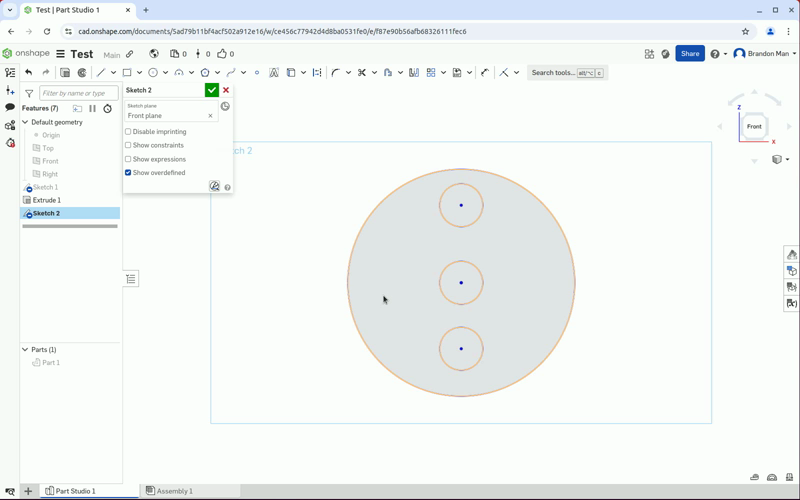
click(383, 295)
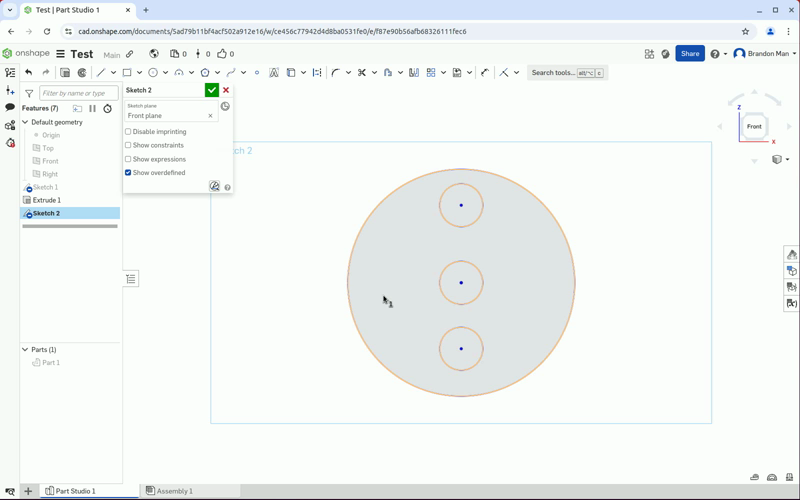
mouse_move(73, 352)
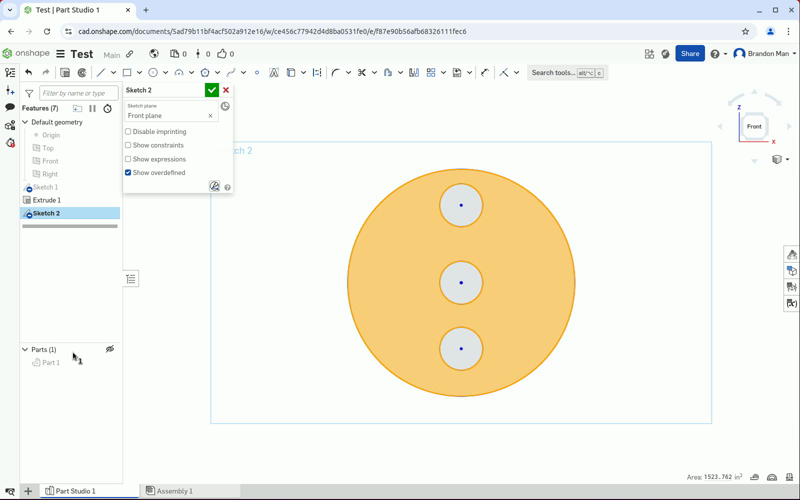
key(shift+y)
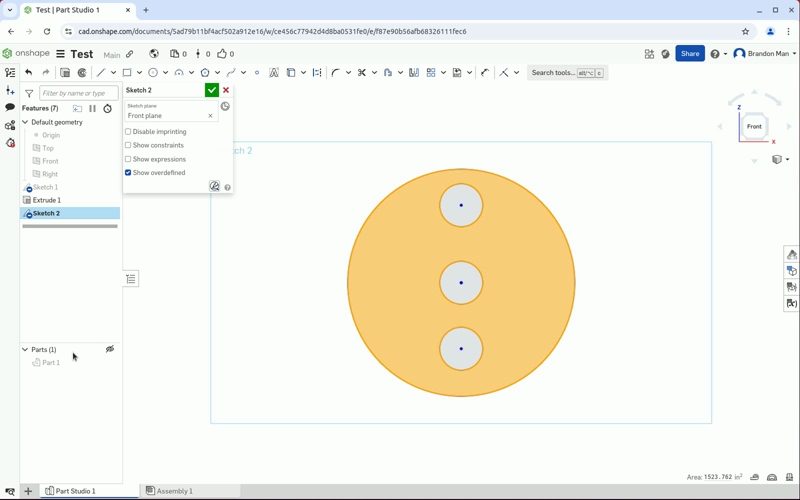
key(shift+e)
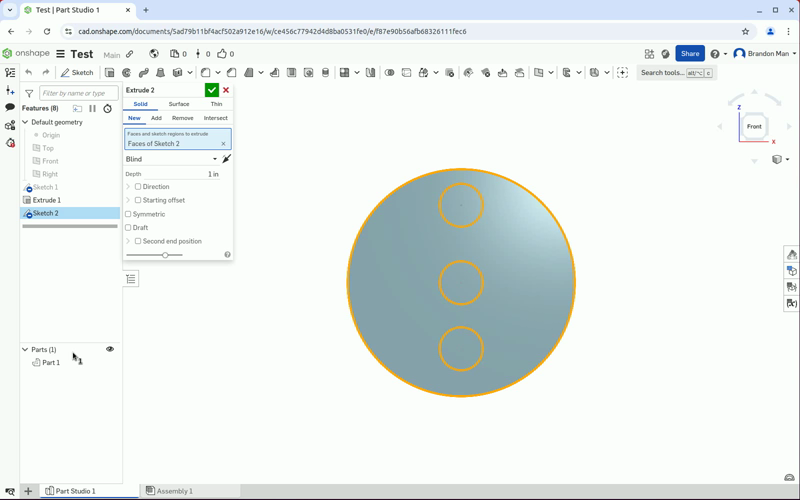
mouse_move(143, 106)
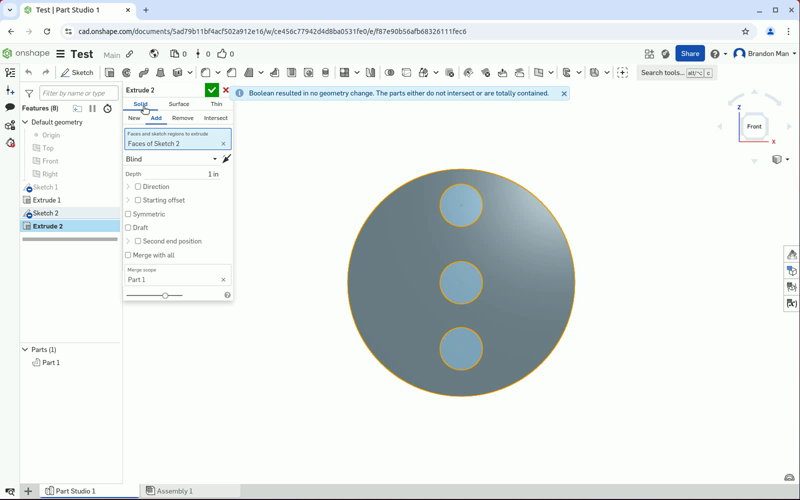
click(143, 106)
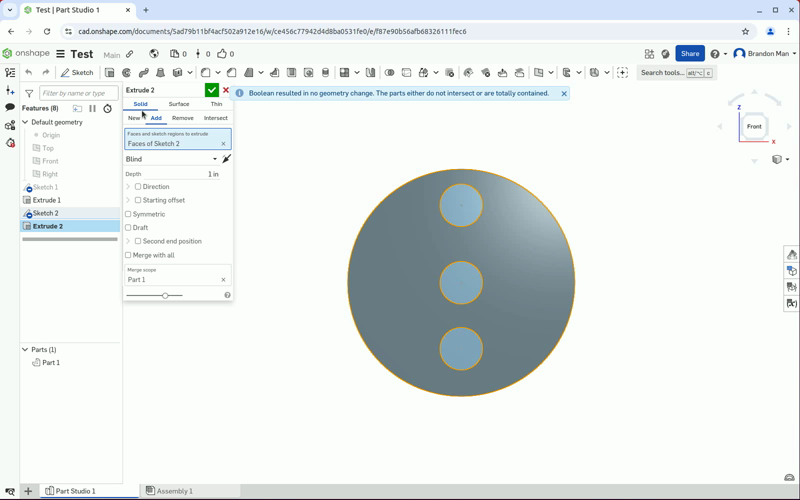
mouse_move(137, 120)
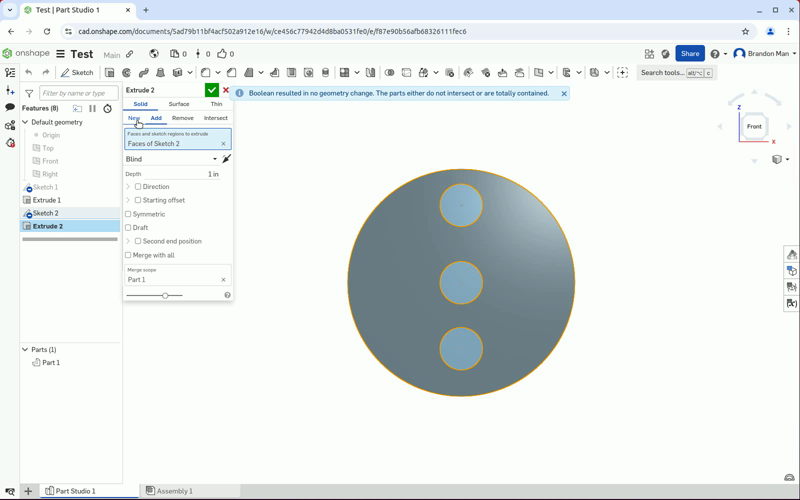
click(137, 120)
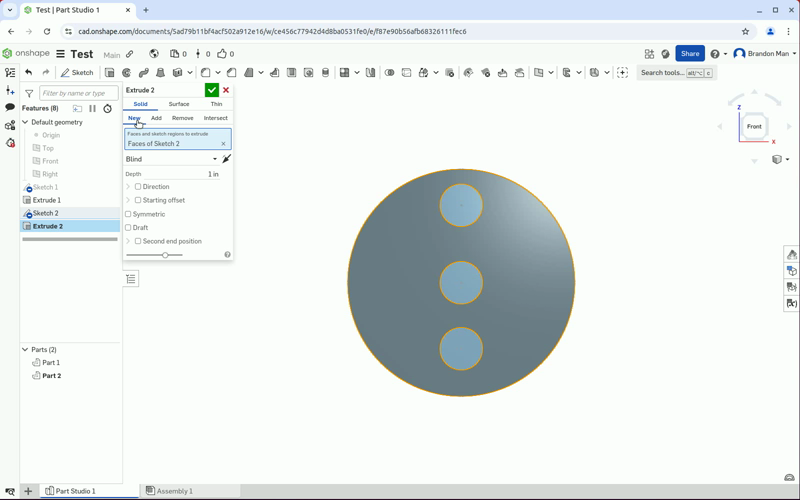
key(tab, 4)
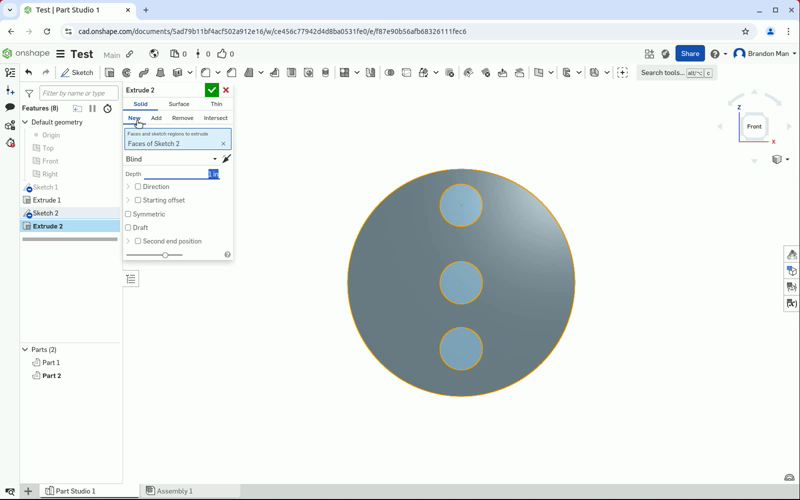
text(1.204)
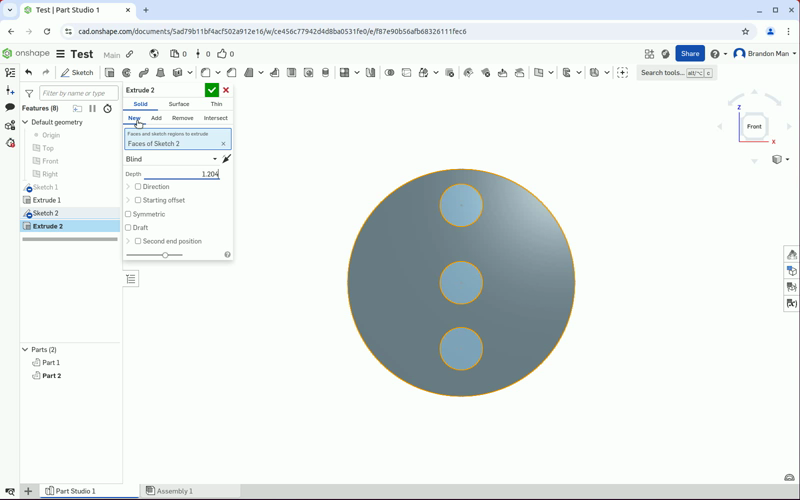
key(enter)
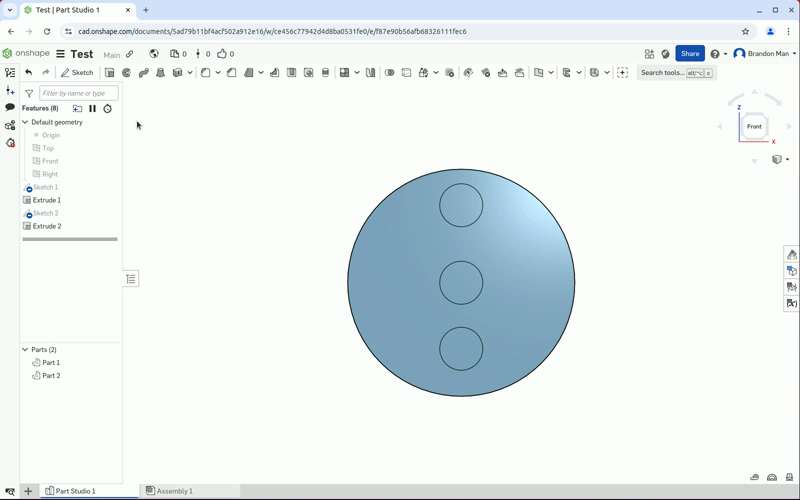
key(shift+h)
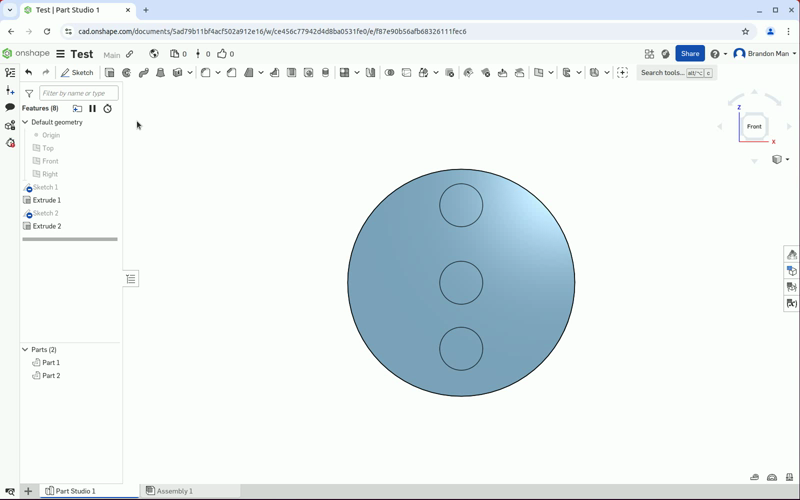
key(shift+h)
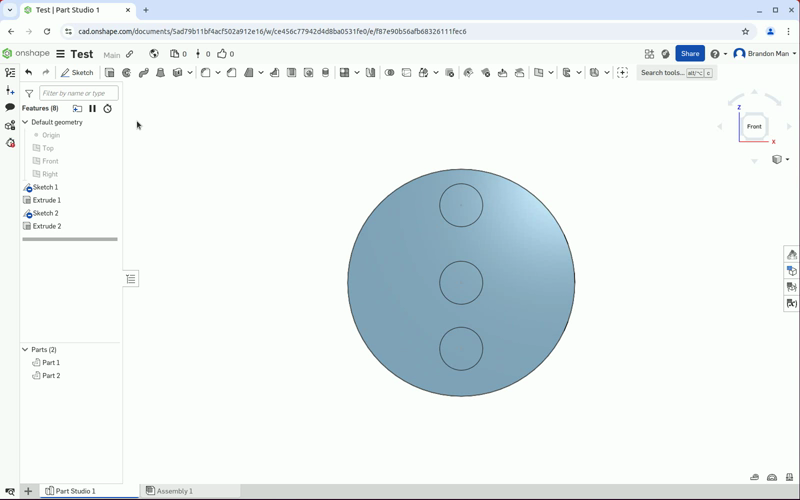
key(shift+7)
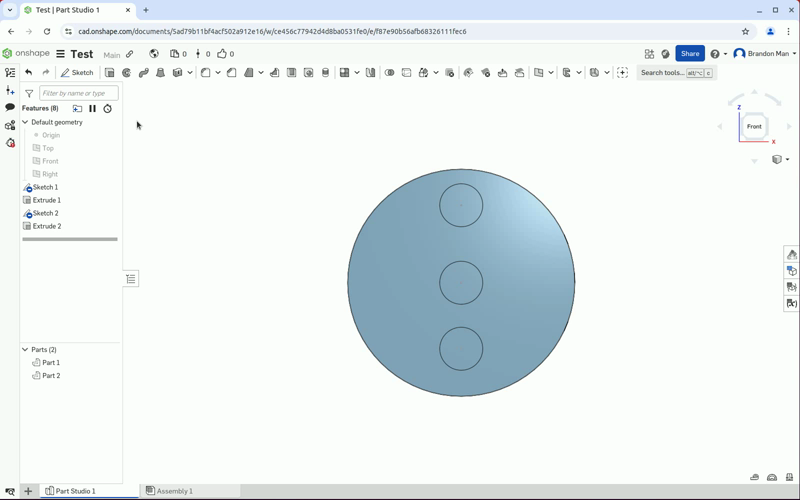
key(left, 2)
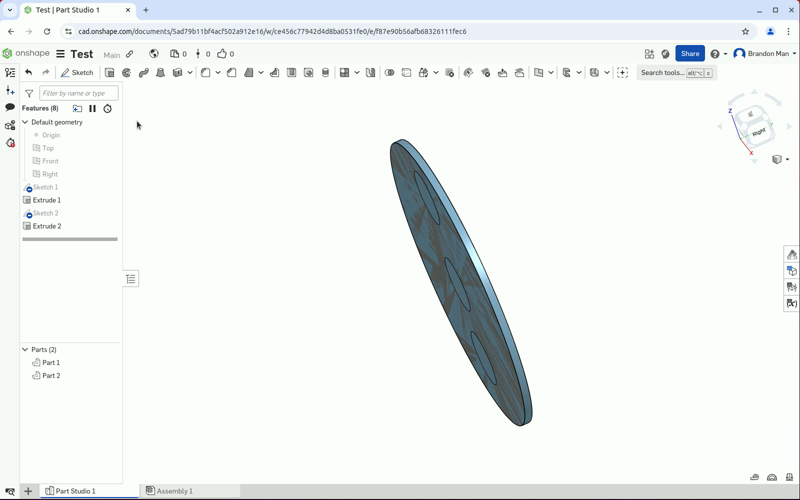
key(down, 2)
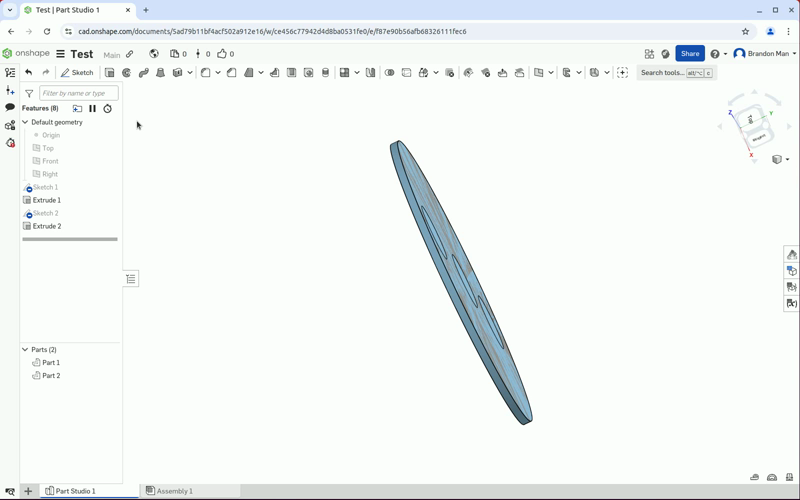
key(up, 2)
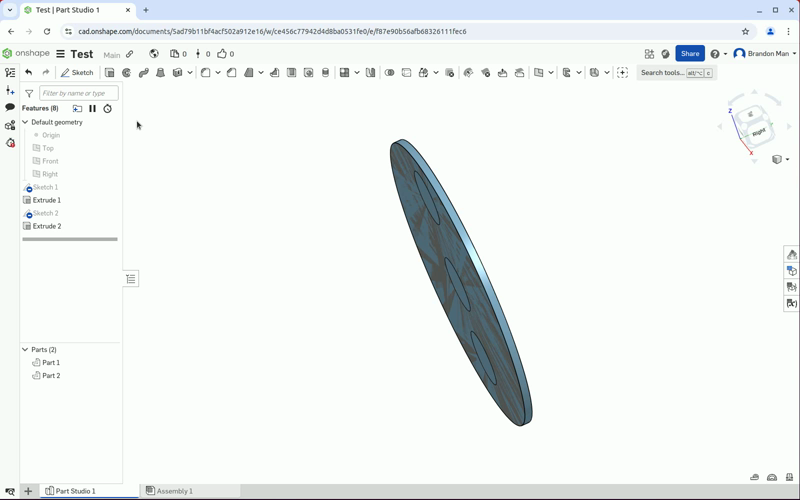
key(right, 2)
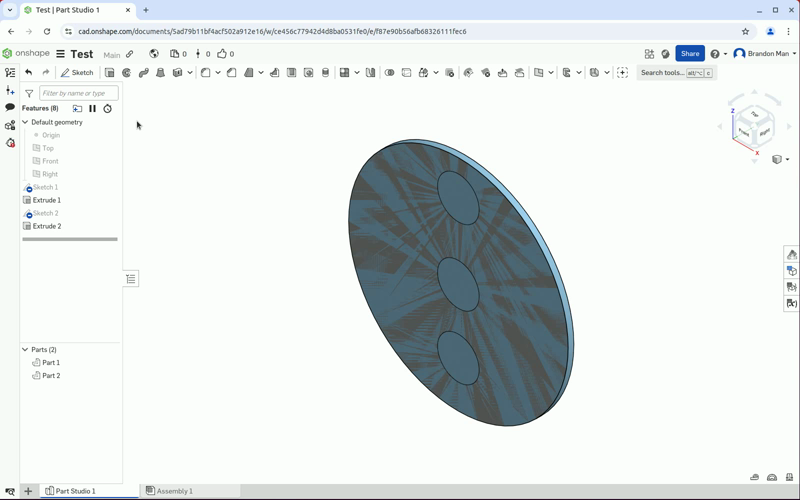
mouse_move(73, 189)
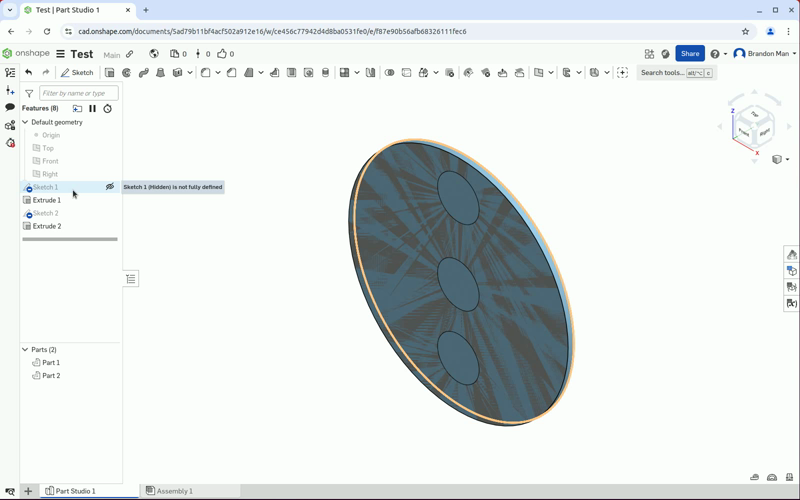
click(73, 189)